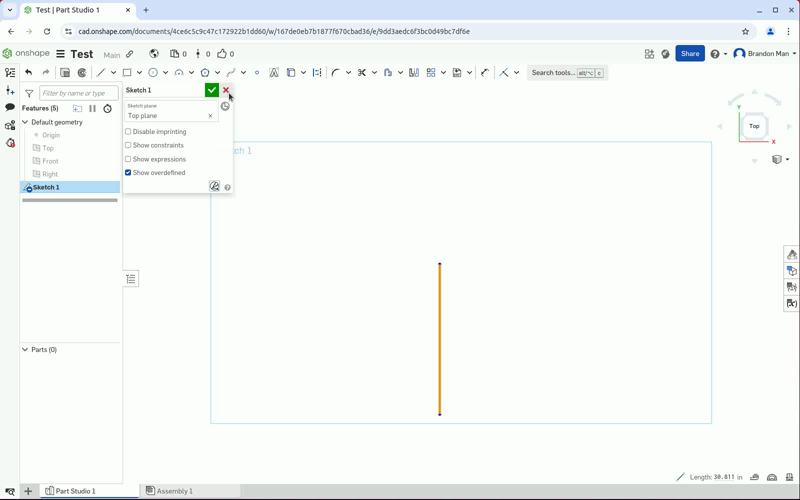
key(shift+h)
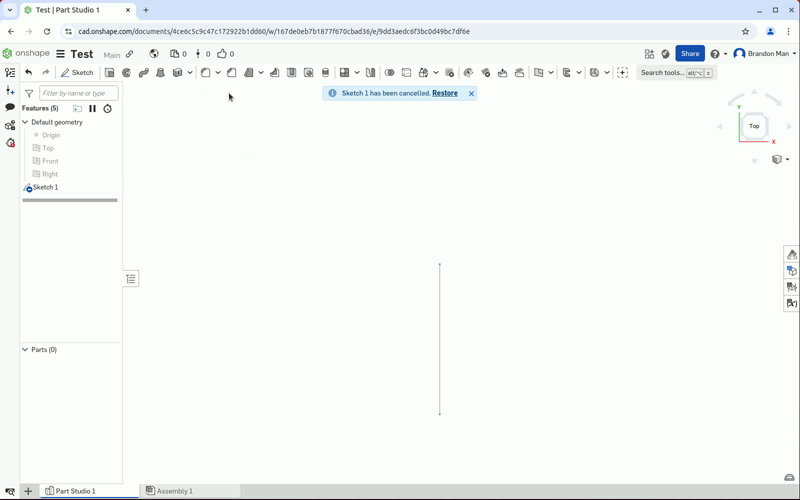
key(shift+s)
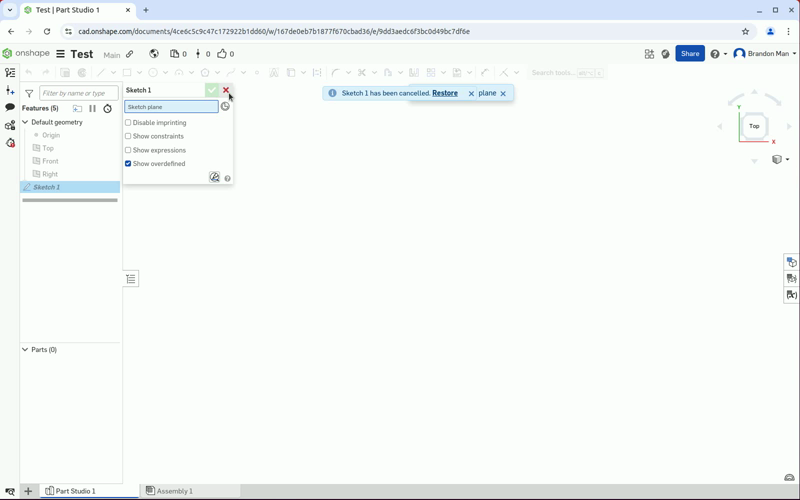
mouse_move(73, 150)
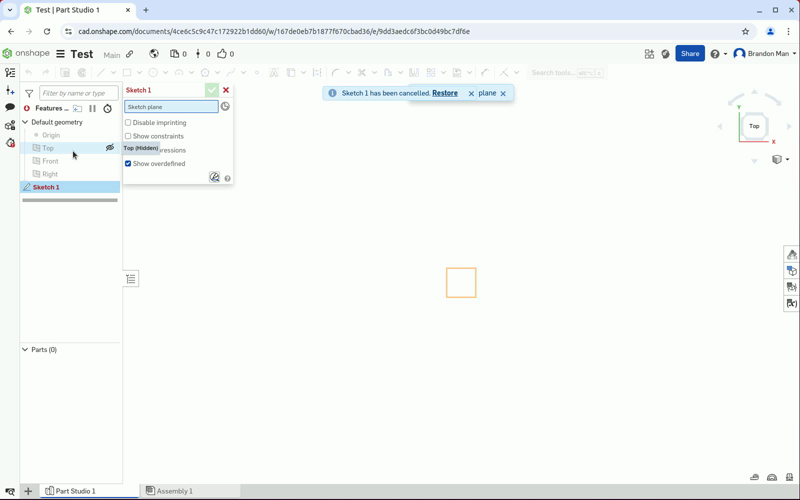
click(73, 150)
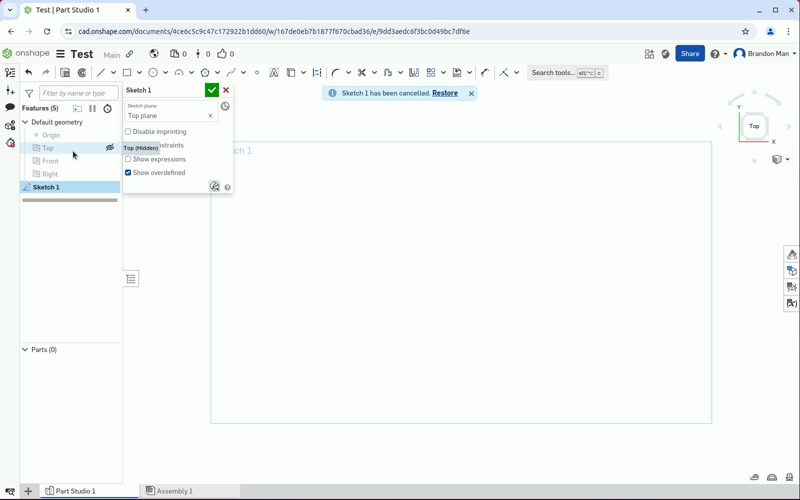
mouse_move(73, 352)
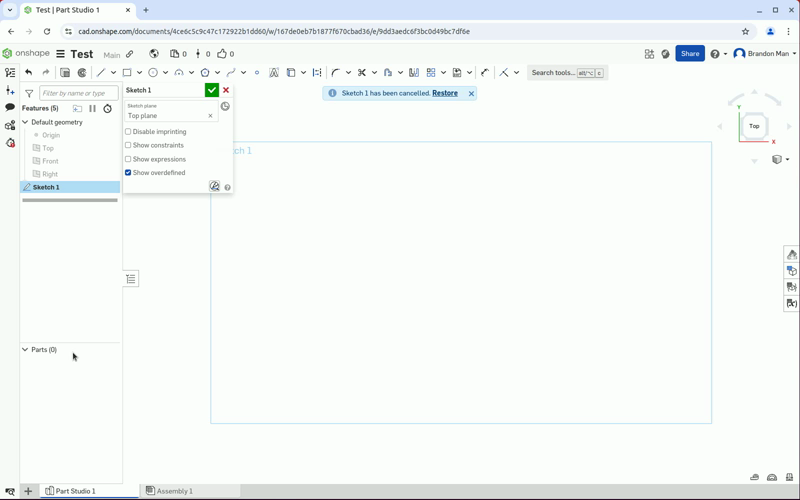
key(y)
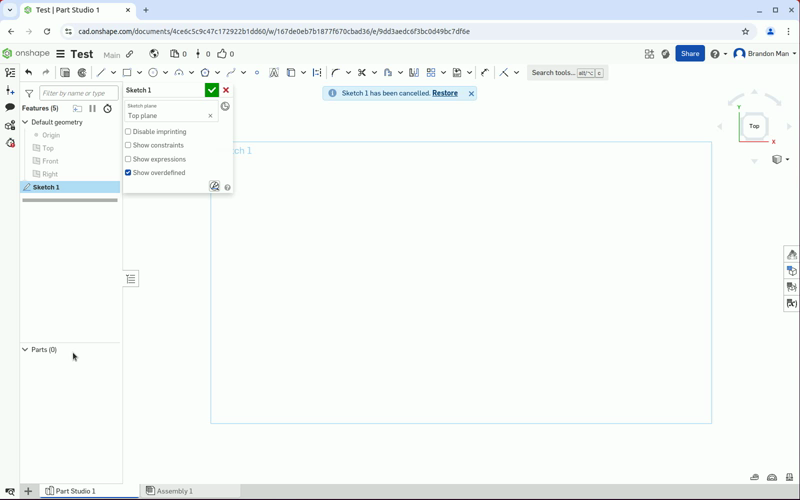
key(l)
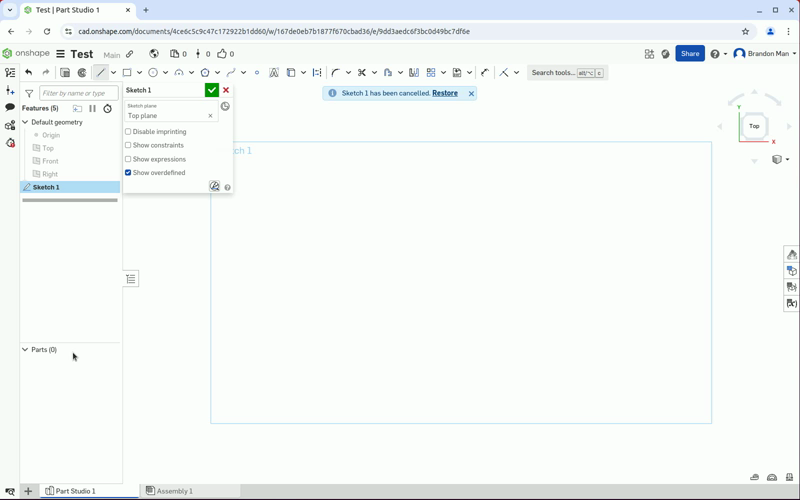
key_down(shift)
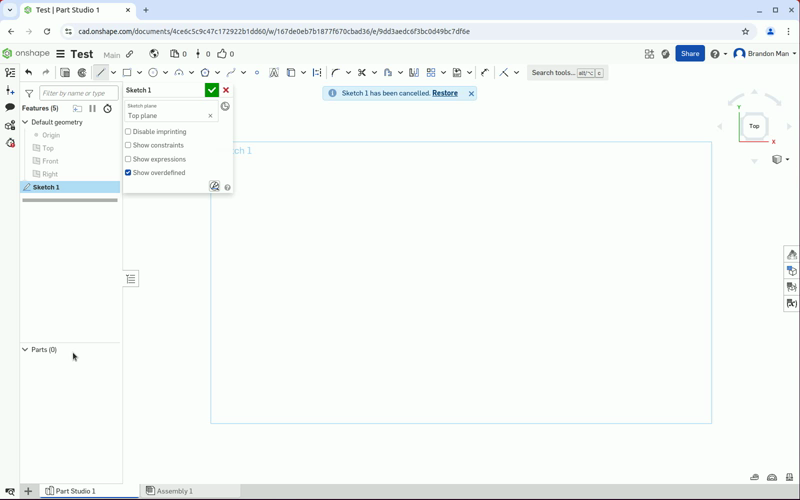
mouse_move(454, 370)
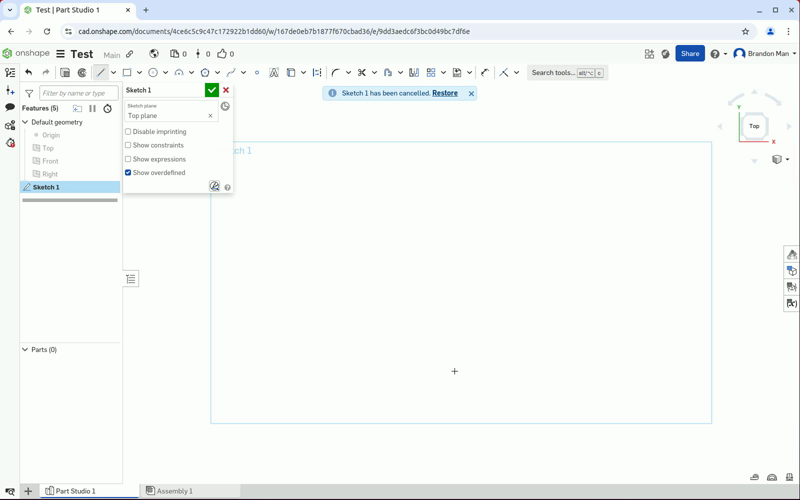
click(454, 370)
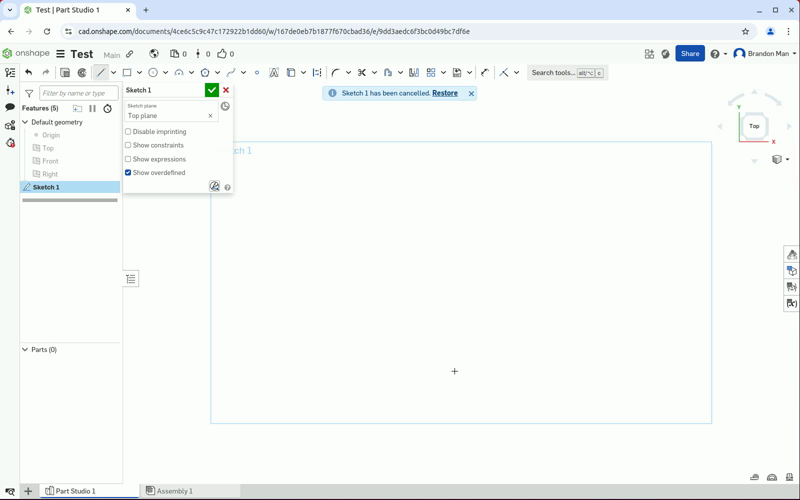
key_up(shift)
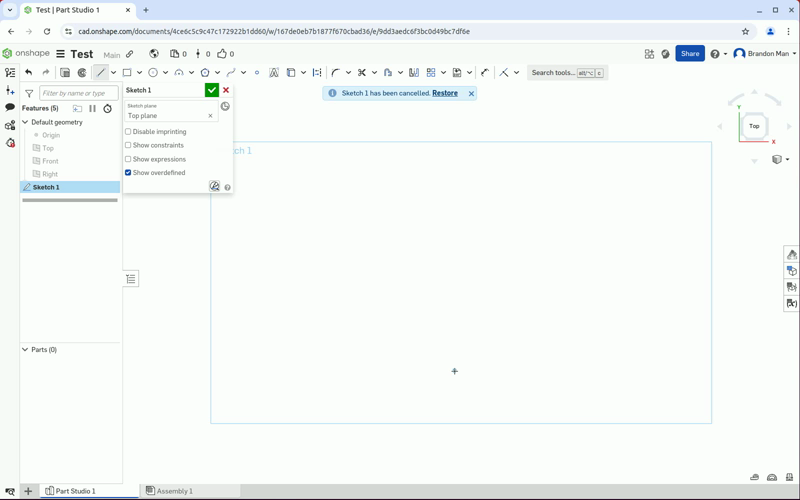
key_down(shift)
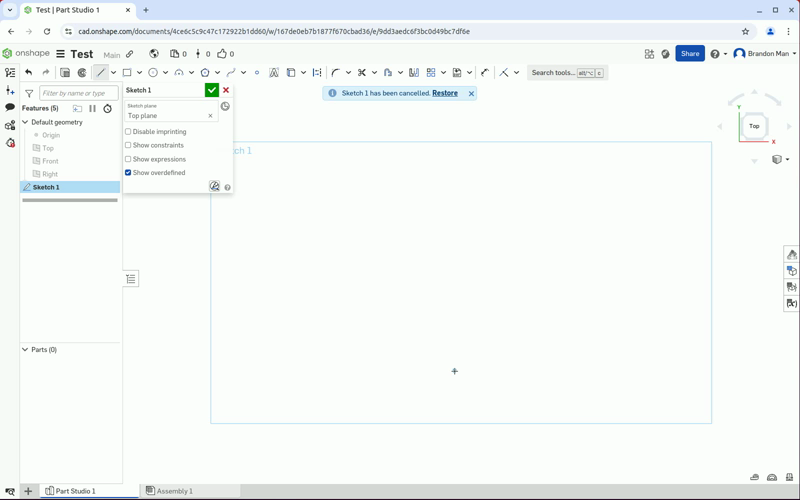
mouse_move(484, 370)
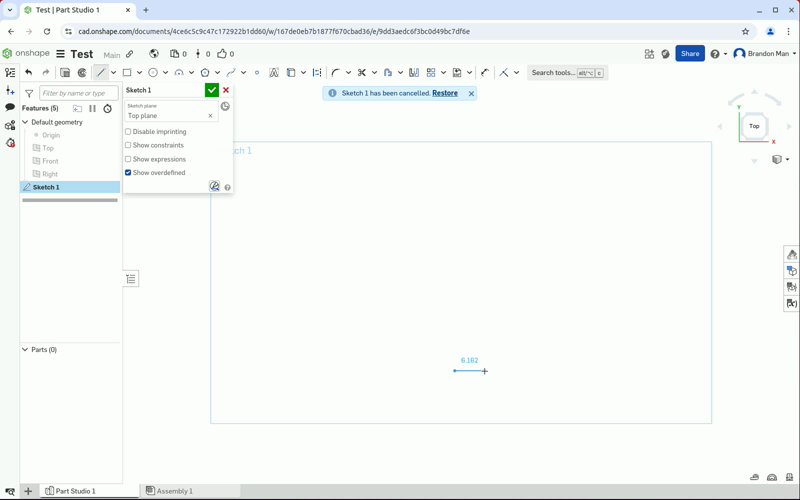
mouse_move(465, 370)
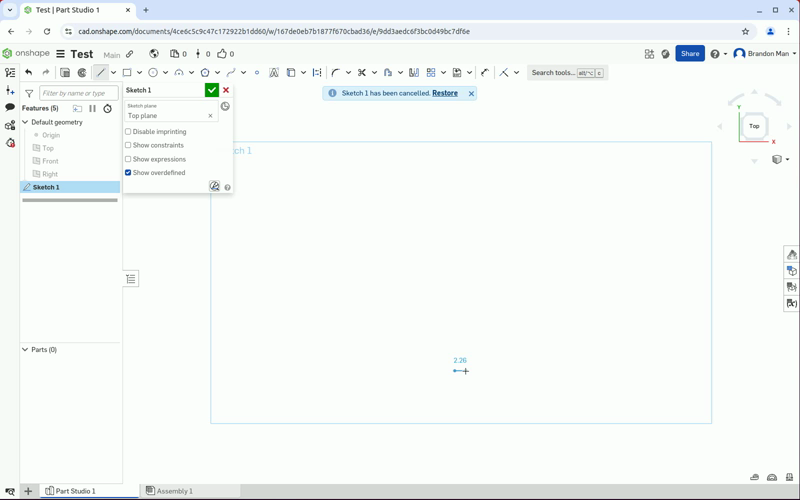
click(465, 370)
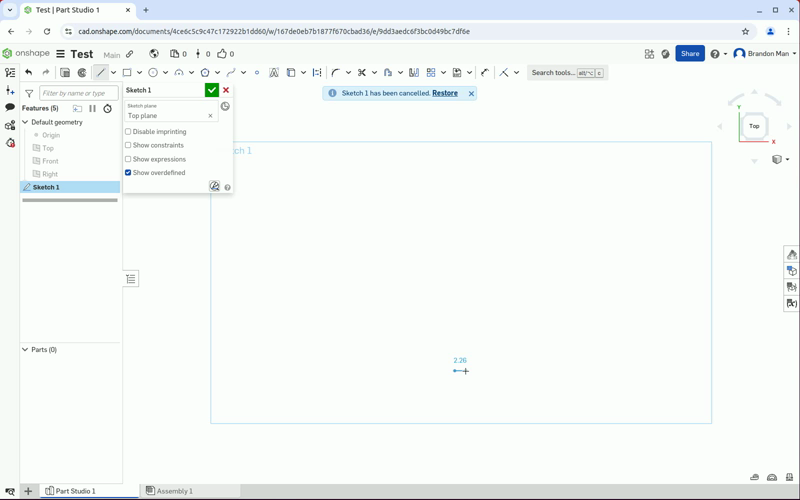
key_up(shift)
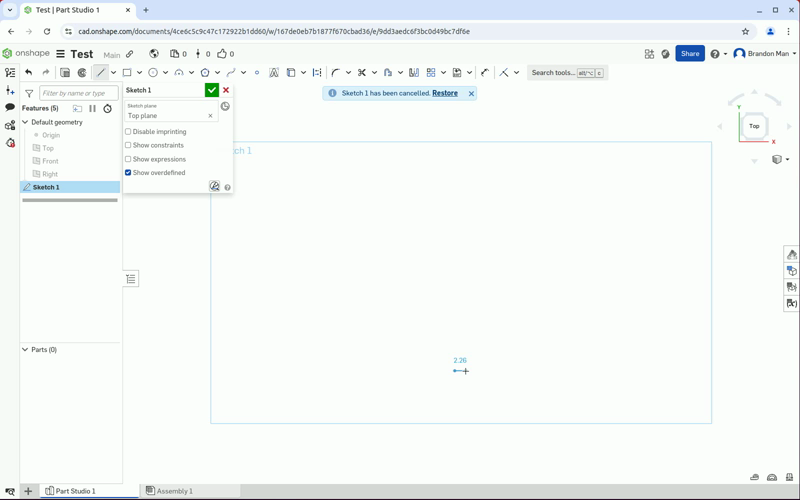
key_down(shift)
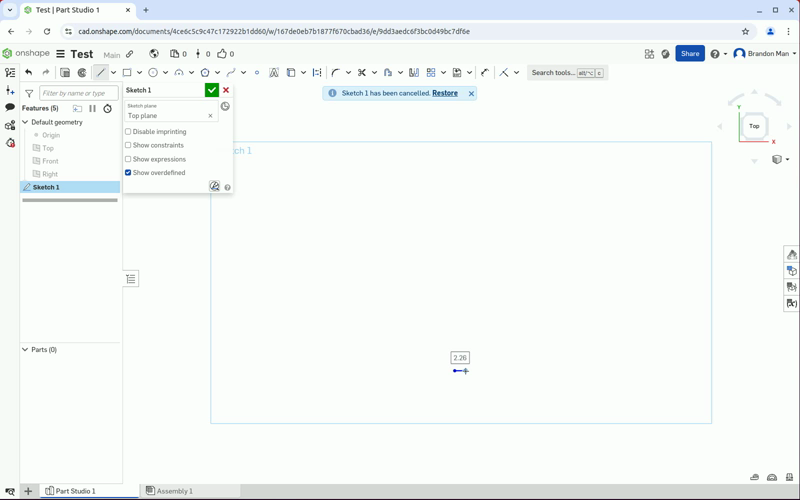
mouse_move(465, 195)
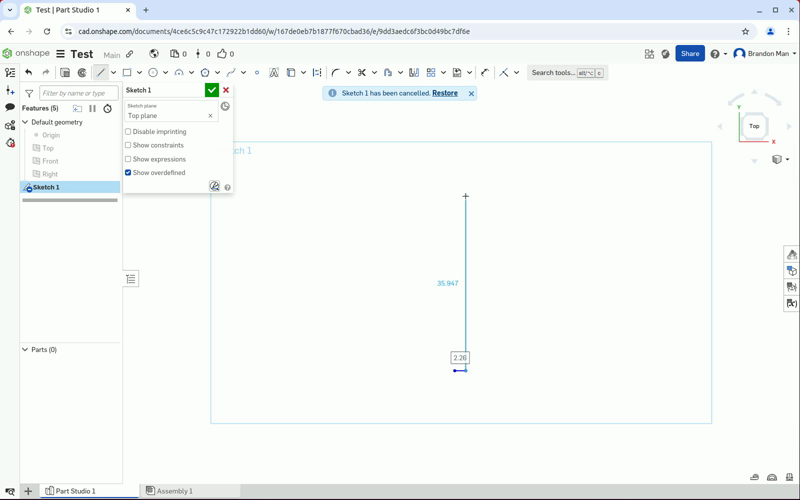
click(465, 195)
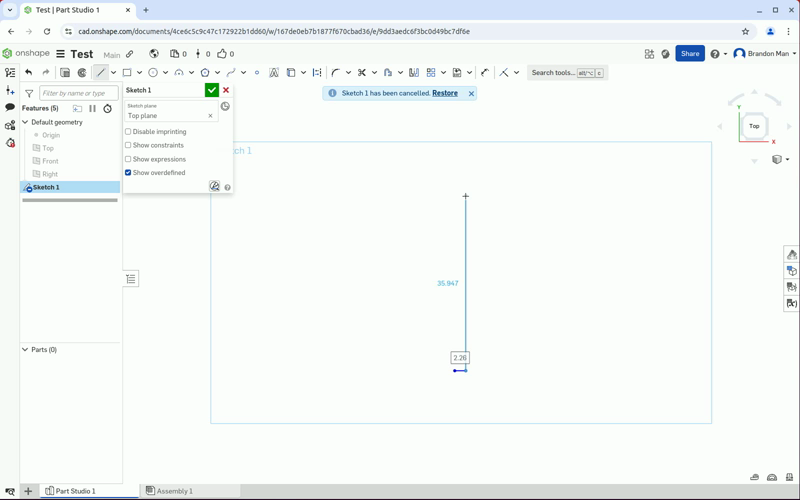
key_up(shift)
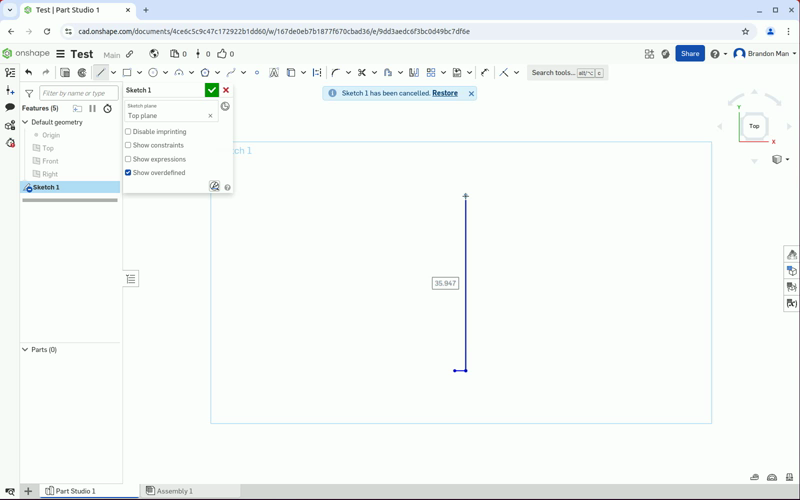
key_down(shift)
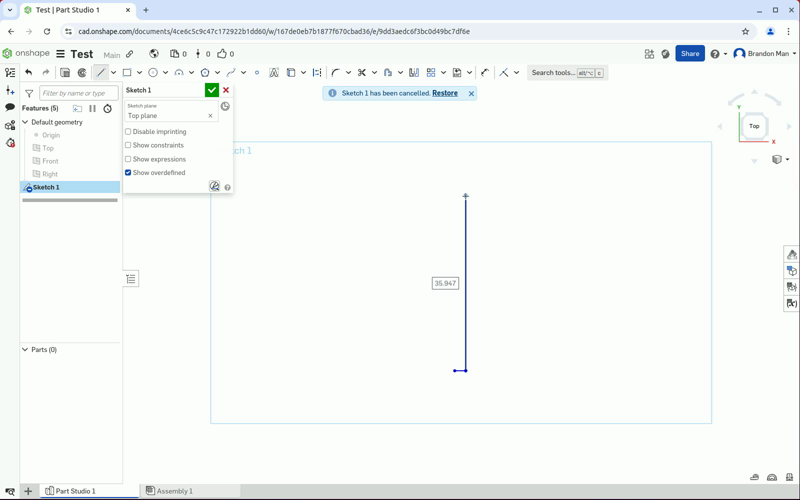
mouse_move(495, 195)
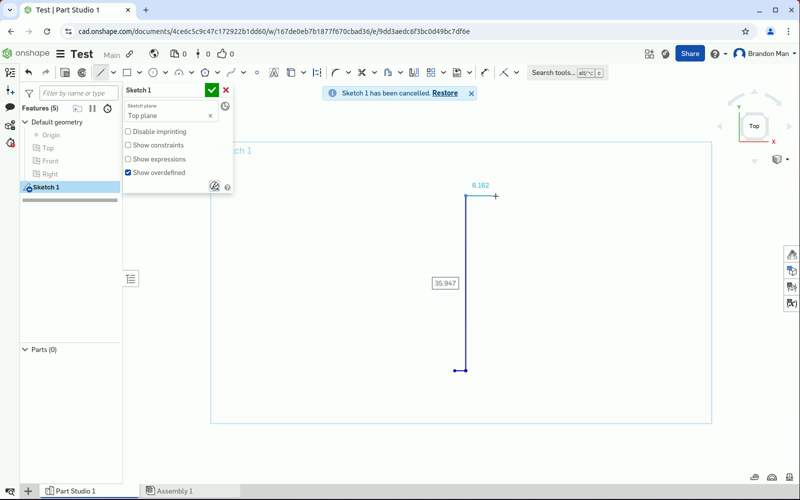
mouse_move(454, 195)
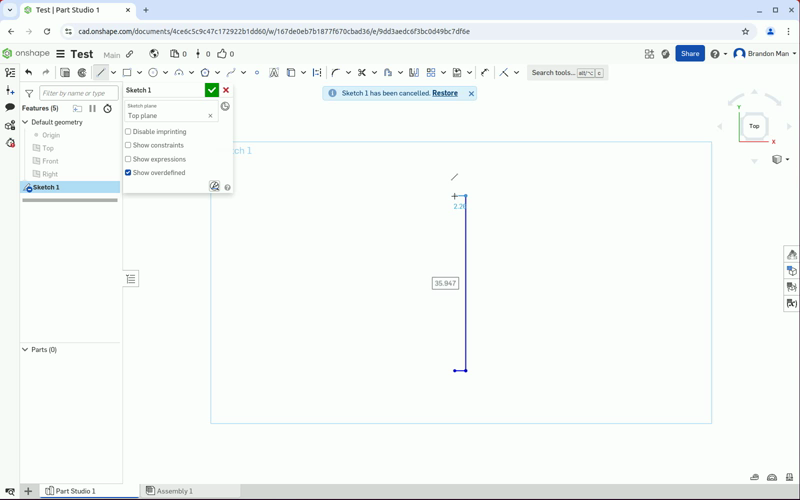
click(454, 195)
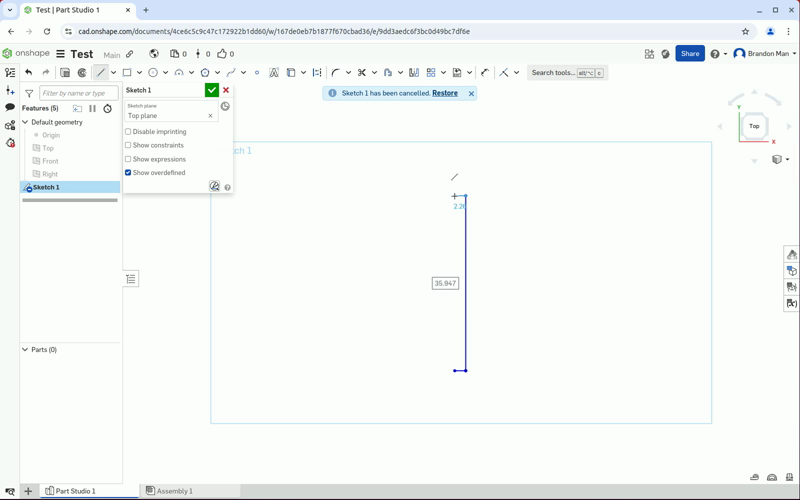
key_up(shift)
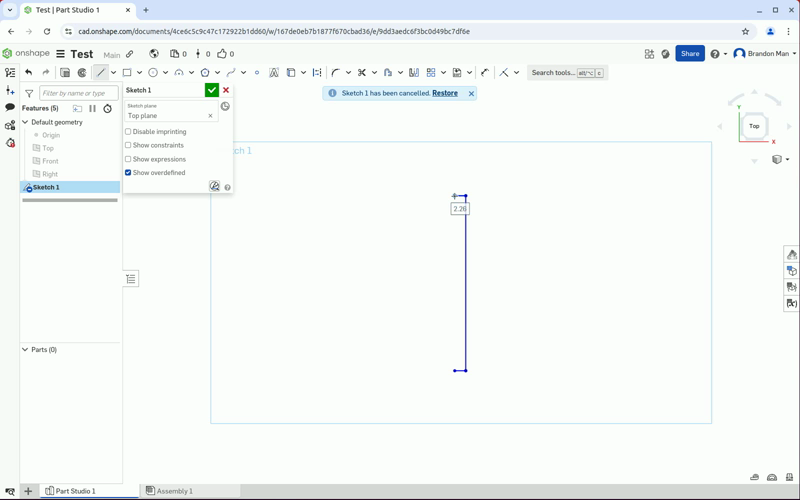
key_down(shift)
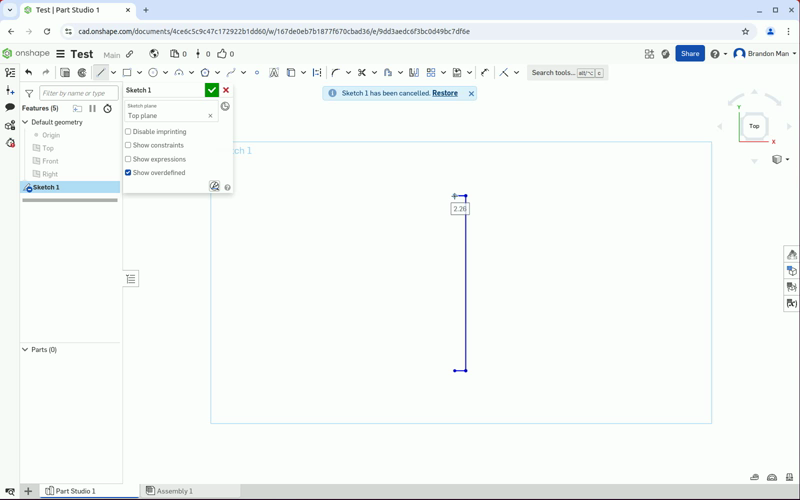
mouse_move(454, 370)
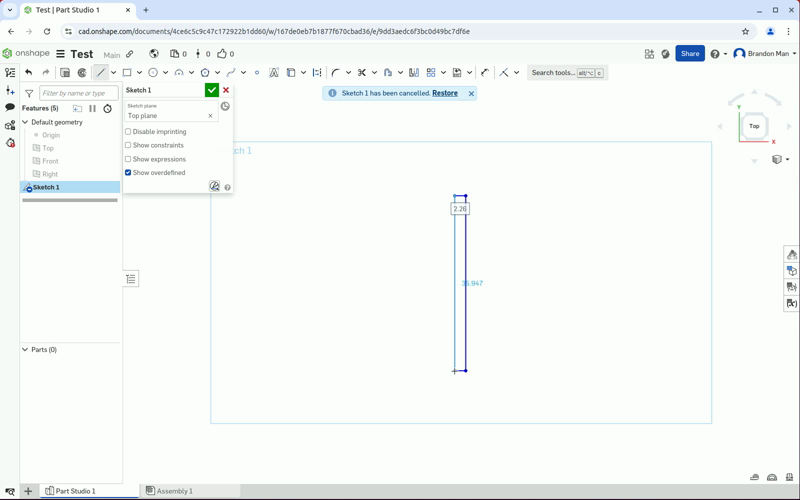
key_up(shift)
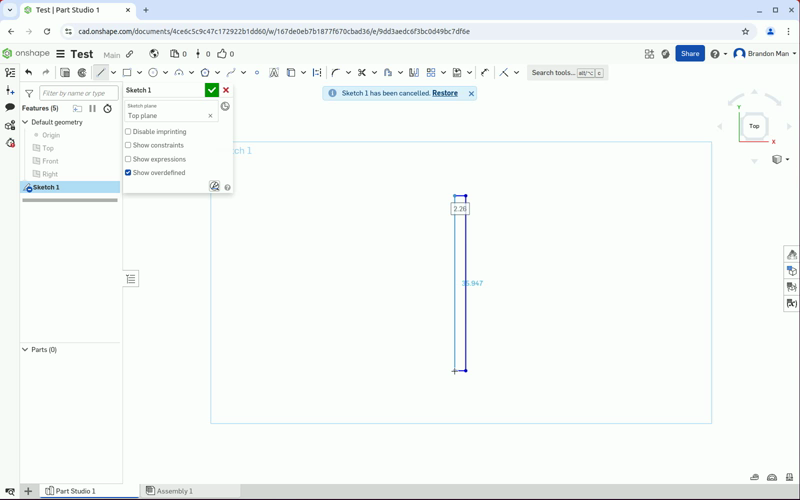
click(454, 370)
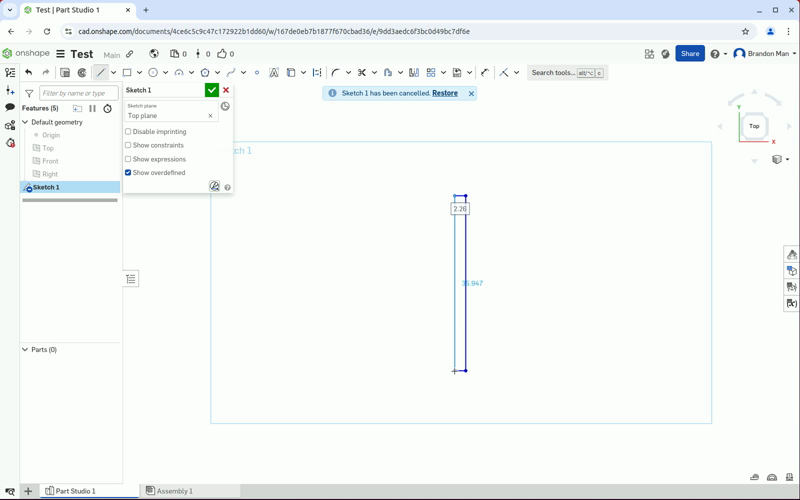
key(esc)
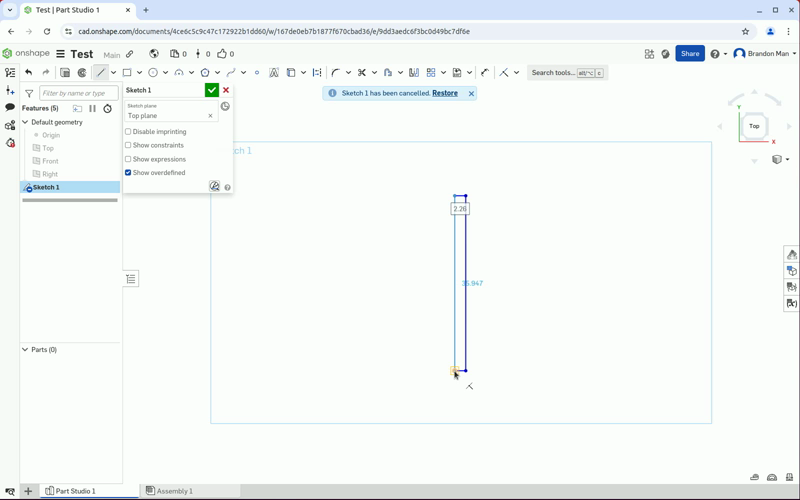
mouse_move(461, 206)
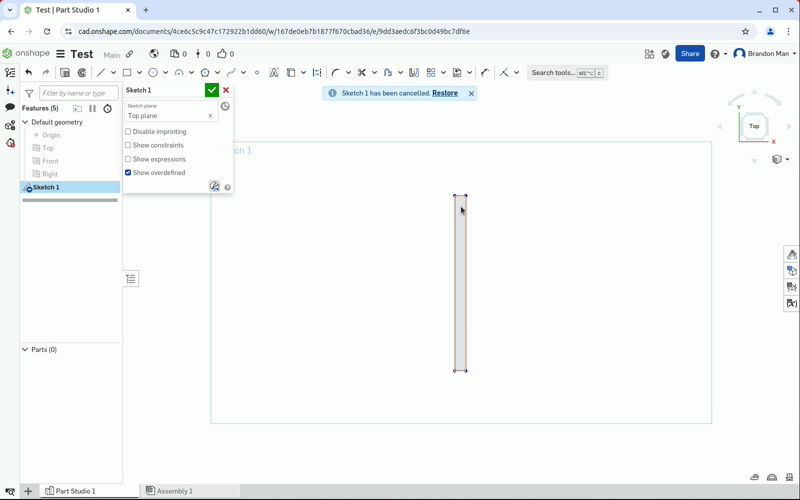
click(461, 206)
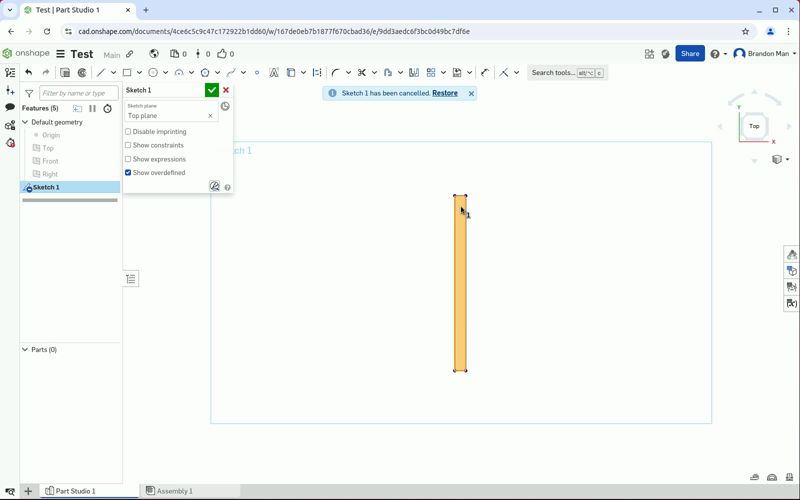
mouse_move(73, 352)
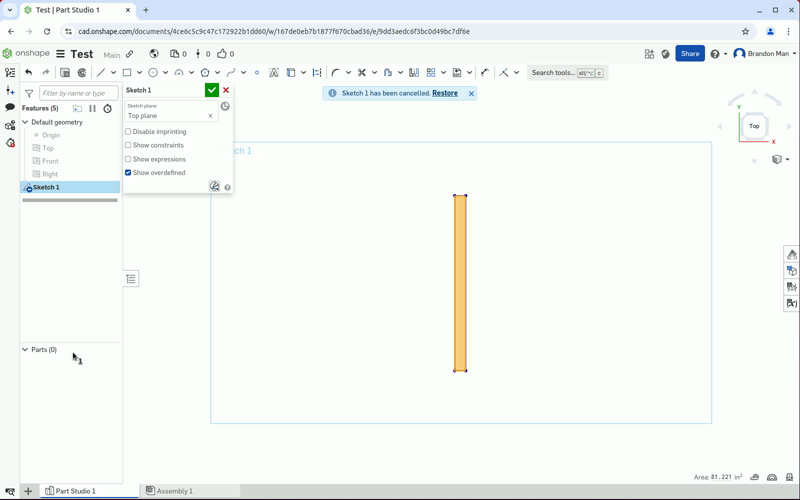
key(shift+y)
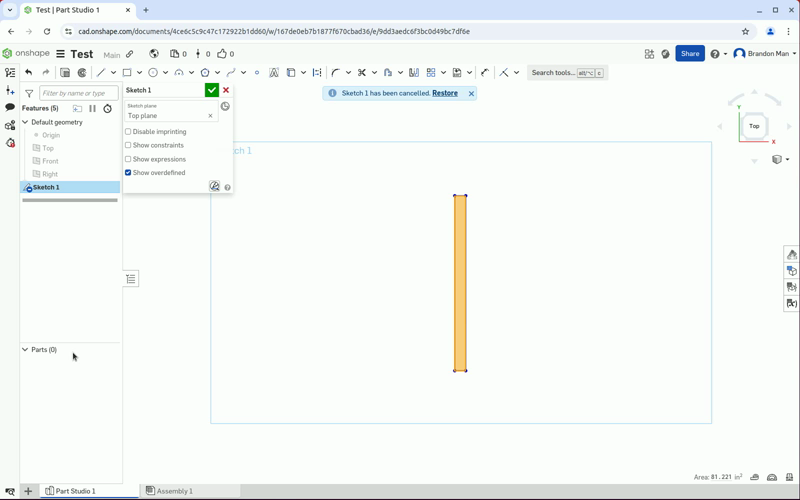
key(shift+e)
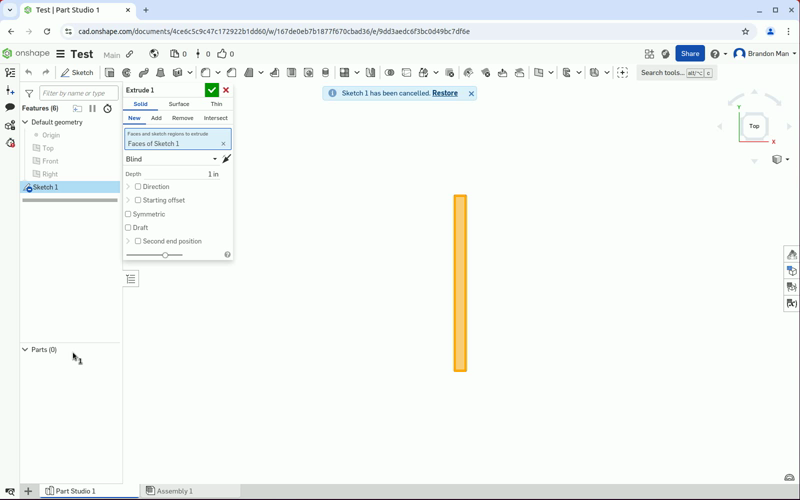
mouse_move(143, 106)
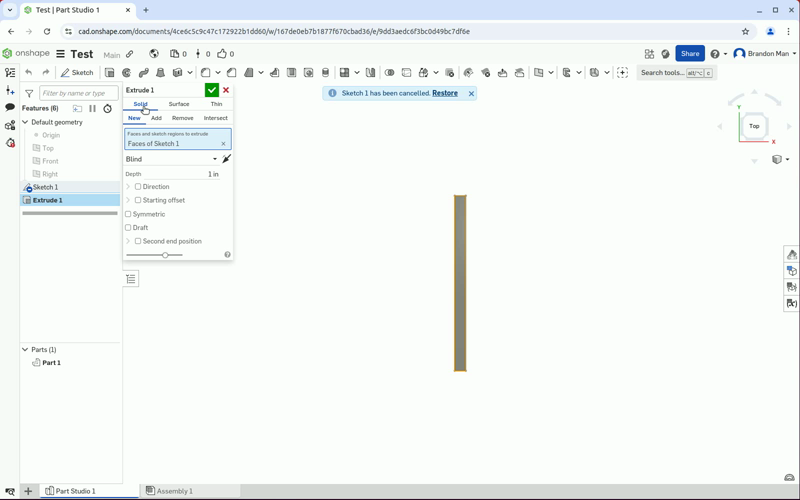
click(143, 106)
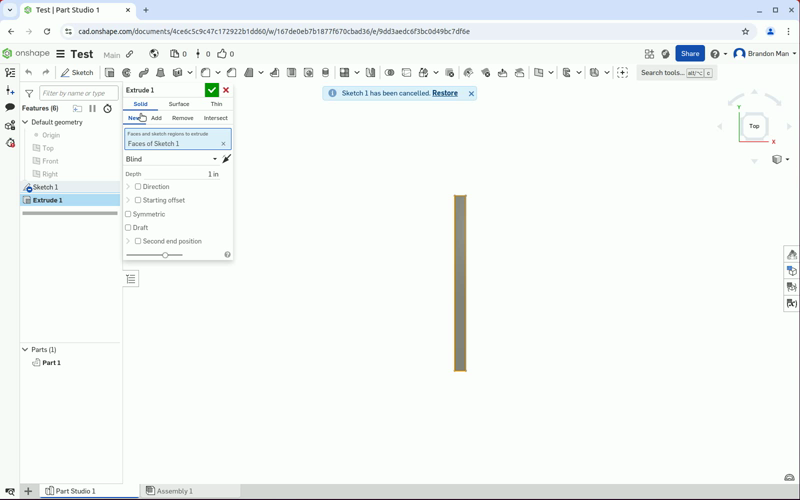
mouse_move(137, 120)
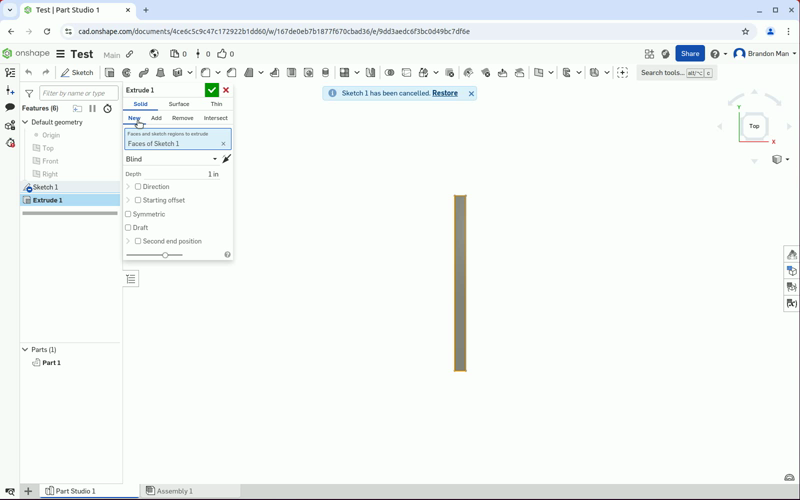
click(137, 120)
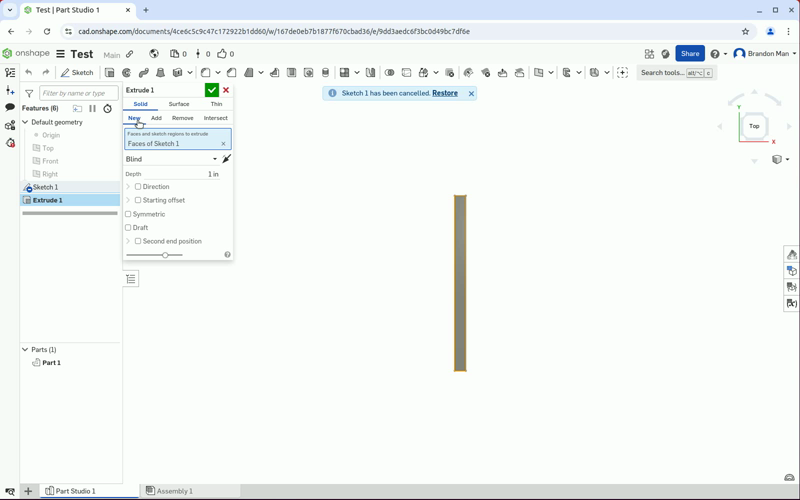
key(tab, 4)
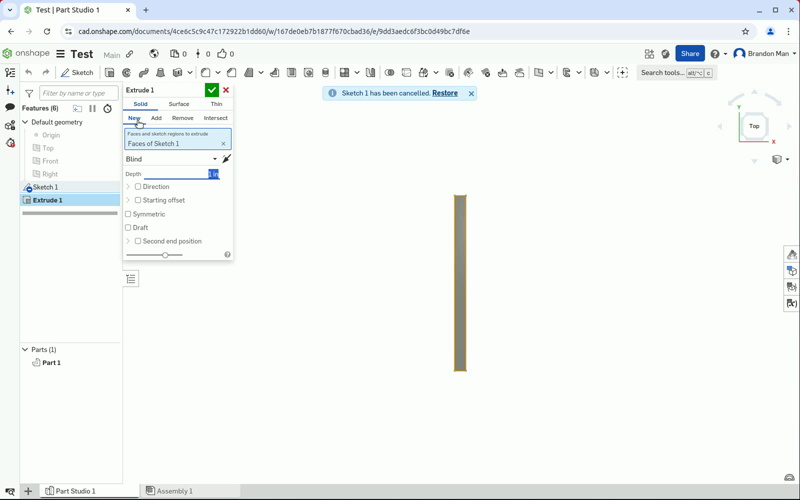
text(14.443)
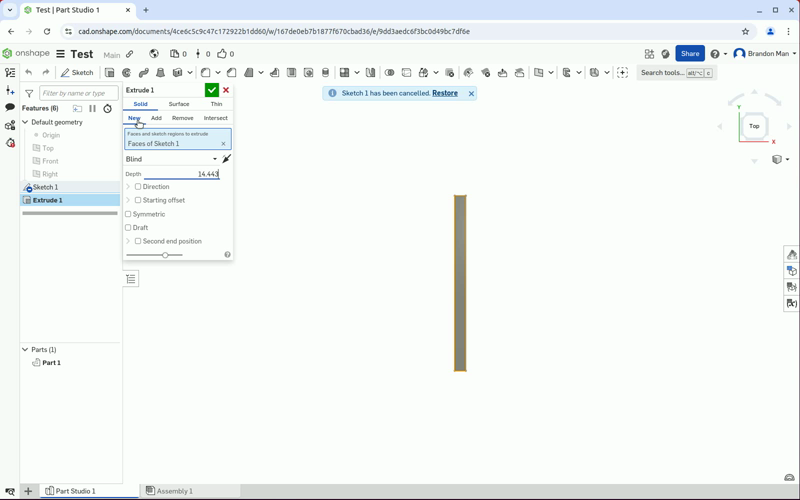
key(enter)
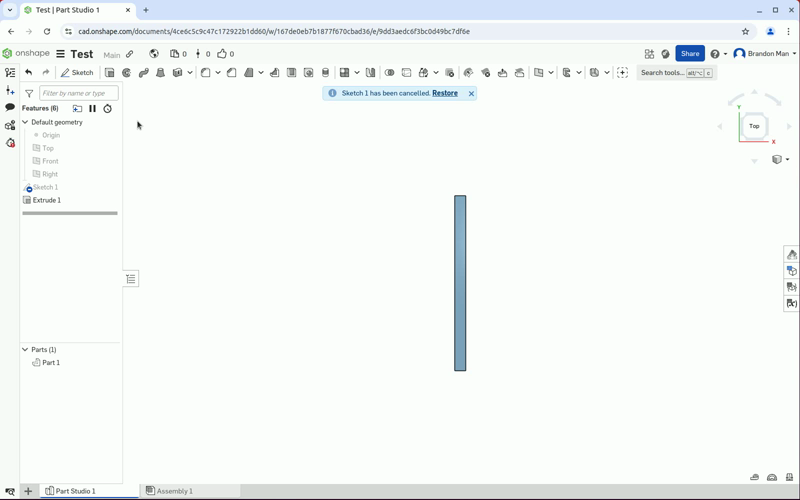
key(shift+h)
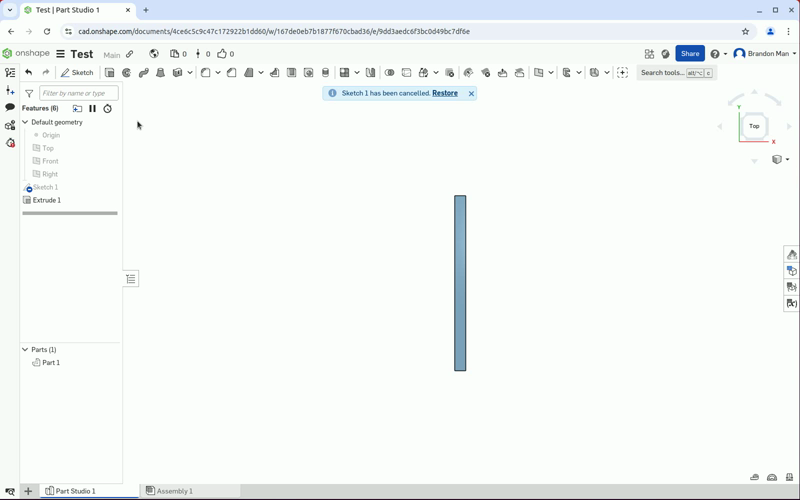
key(shift+h)
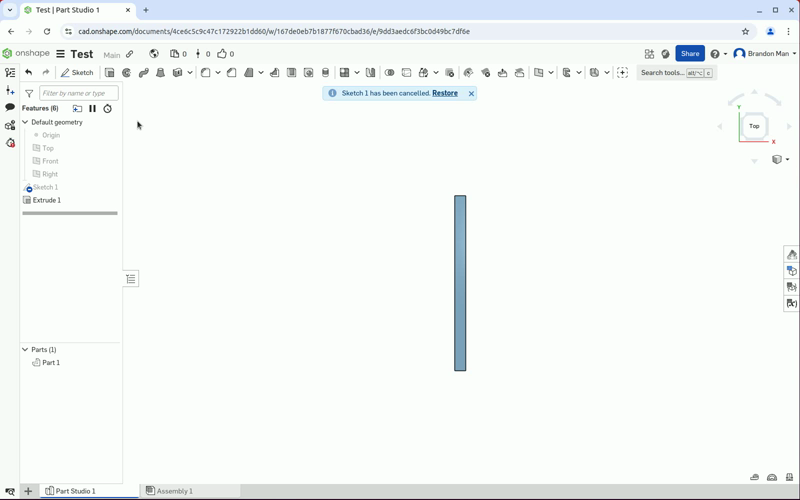
mouse_move(73, 189)
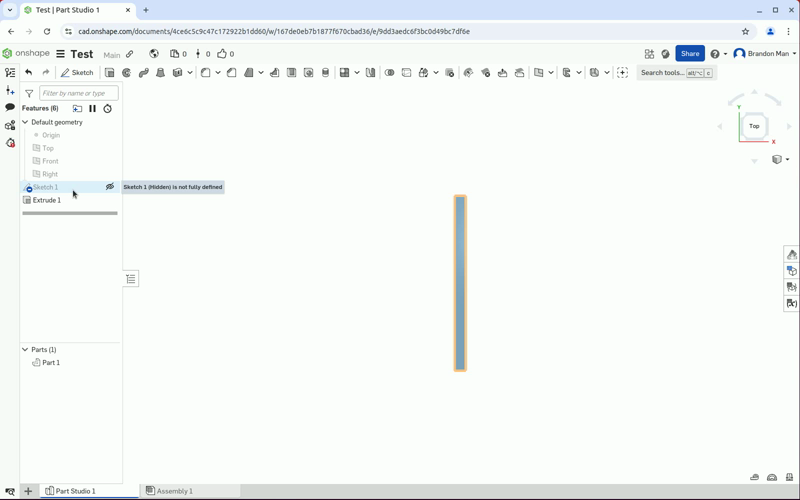
click(73, 189)
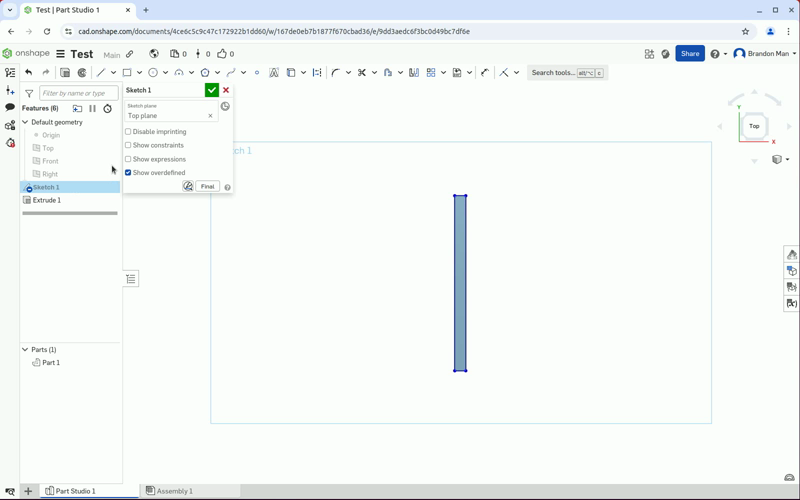
mouse_move(229, 92)
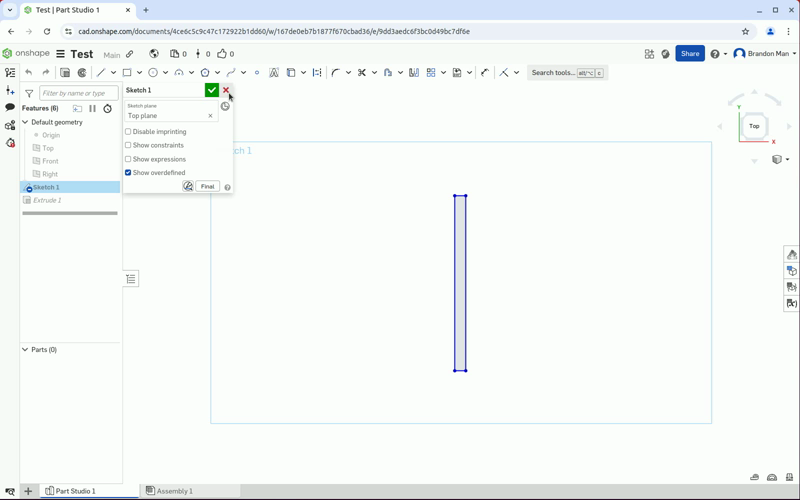
click(229, 92)
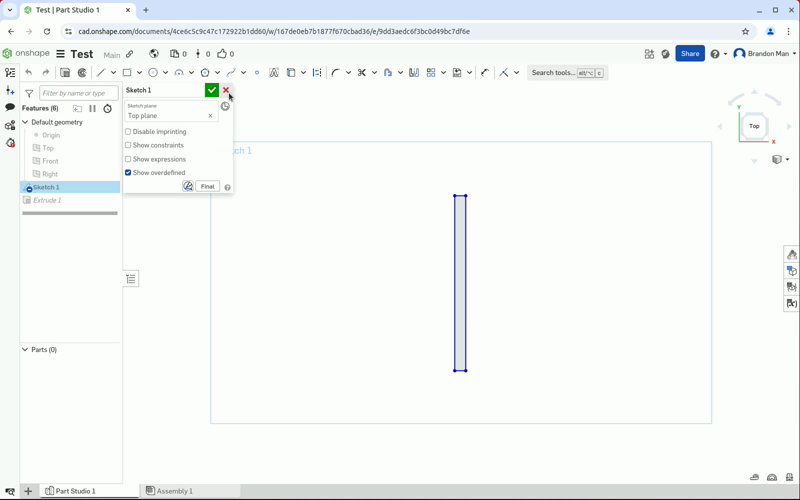
key(shift+s)
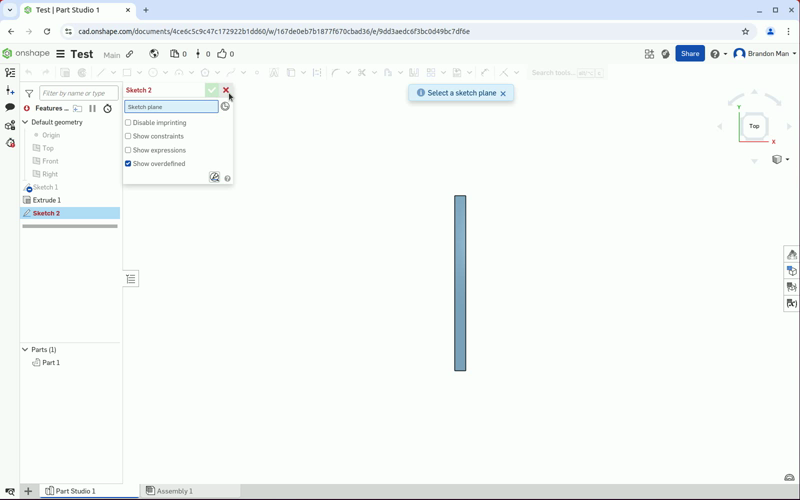
mouse_move(73, 150)
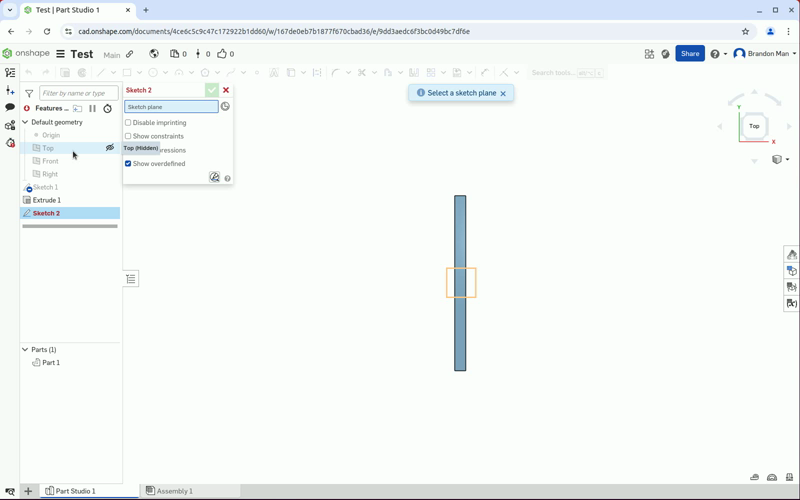
click(73, 150)
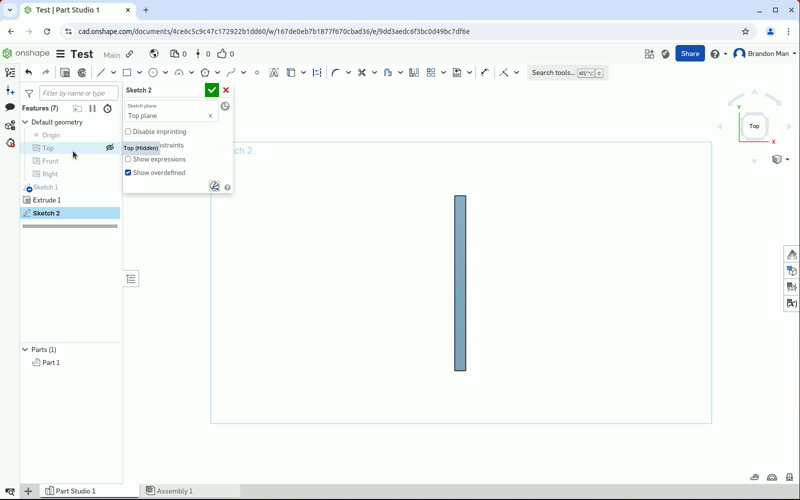
mouse_move(73, 352)
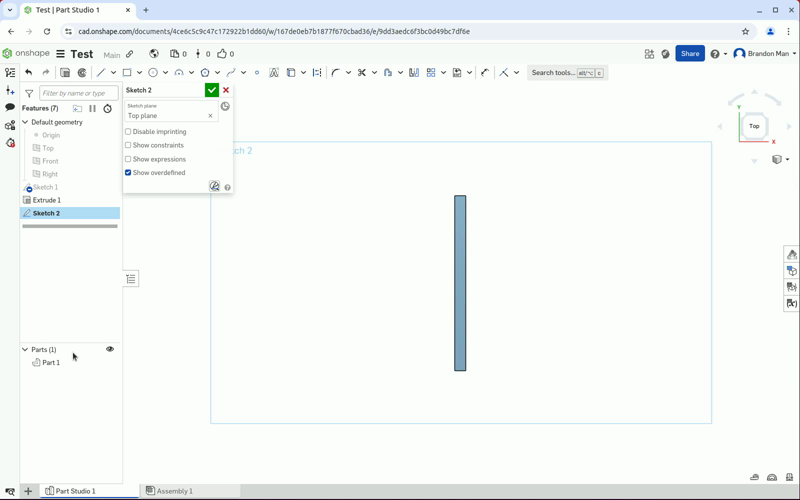
key(y)
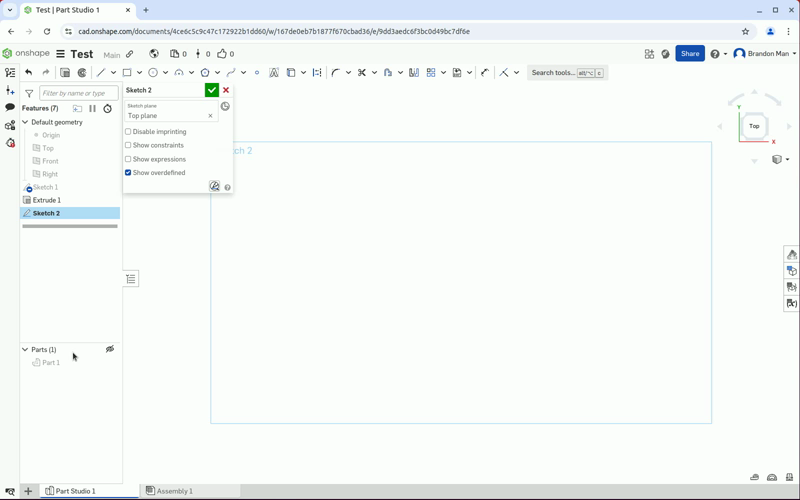
key(l)
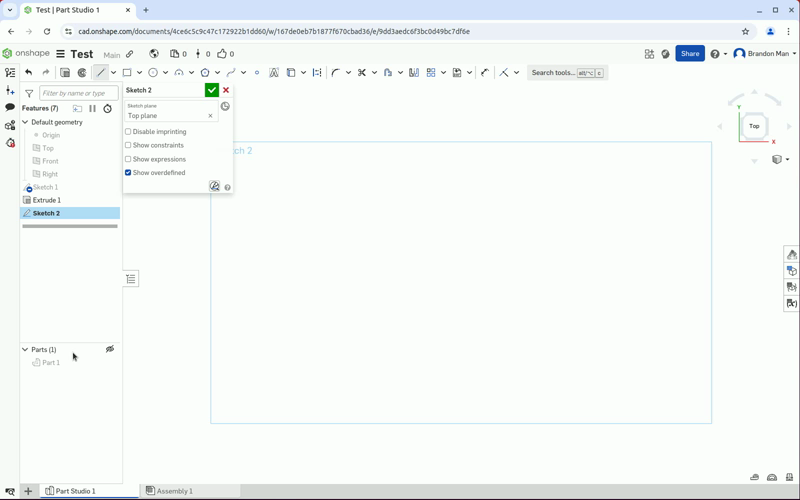
key_down(shift)
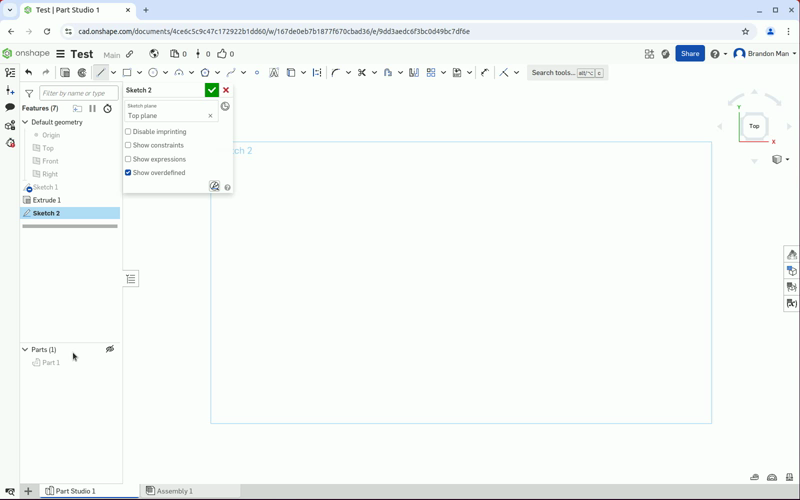
mouse_move(561, 356)
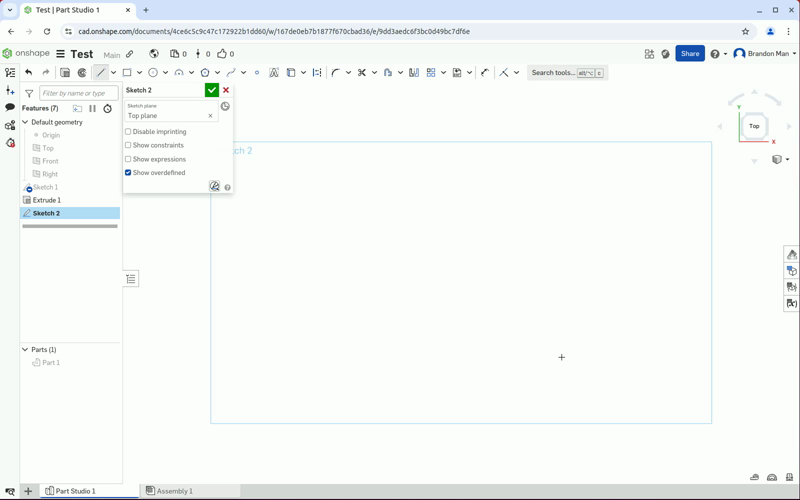
click(561, 356)
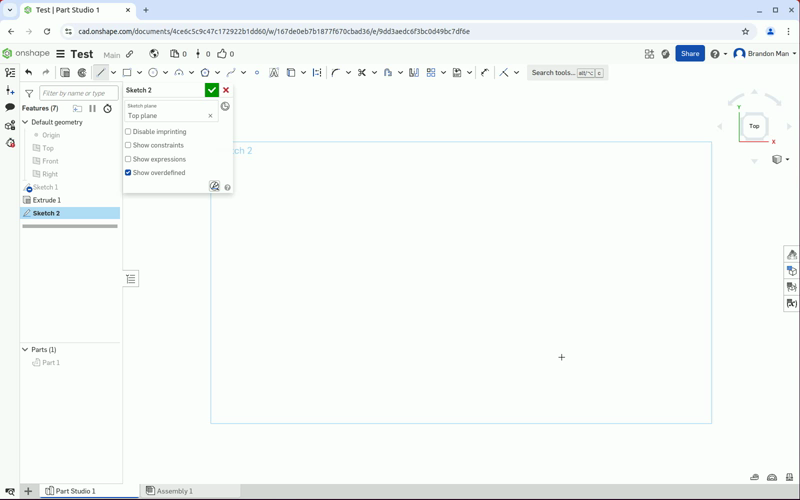
key_up(shift)
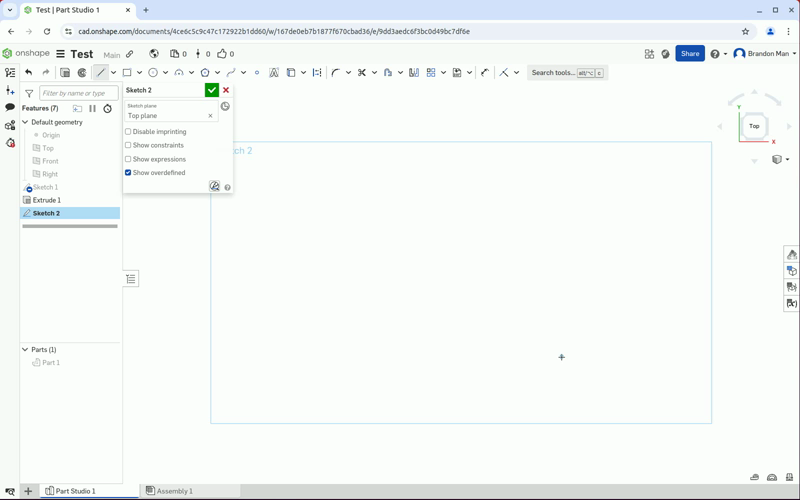
key_down(shift)
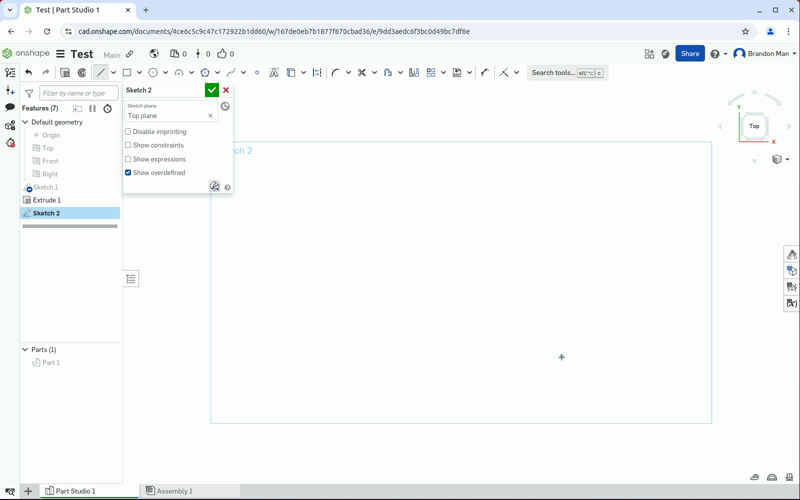
mouse_move(589, 356)
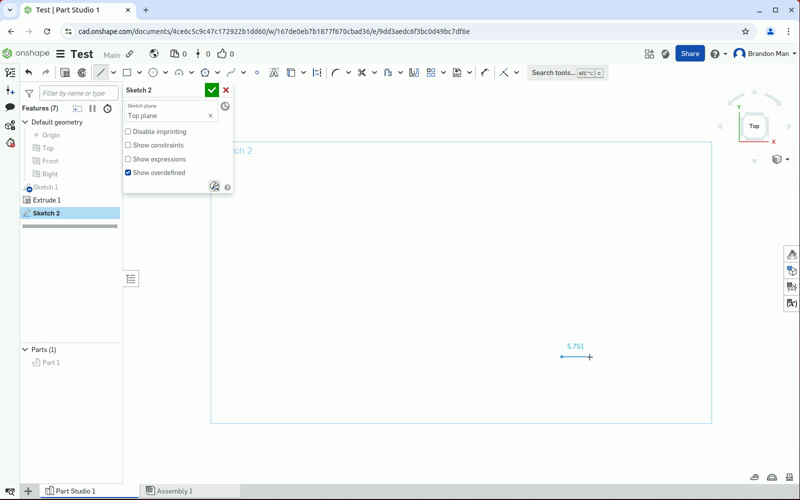
mouse_move(573, 356)
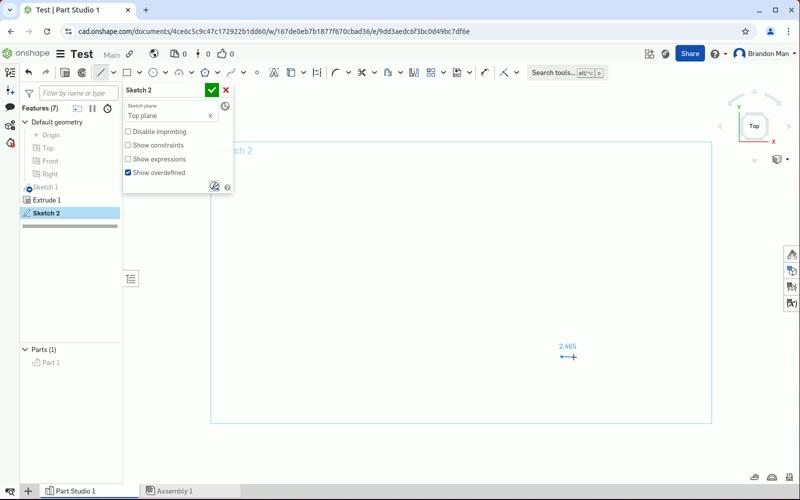
click(573, 356)
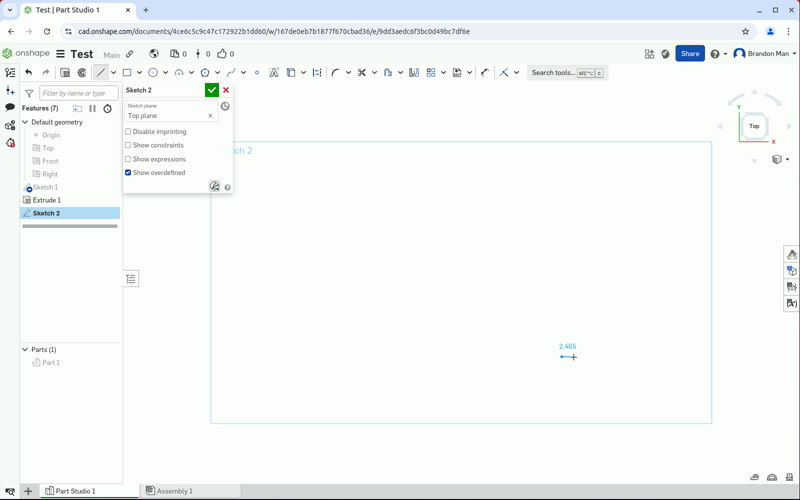
key_up(shift)
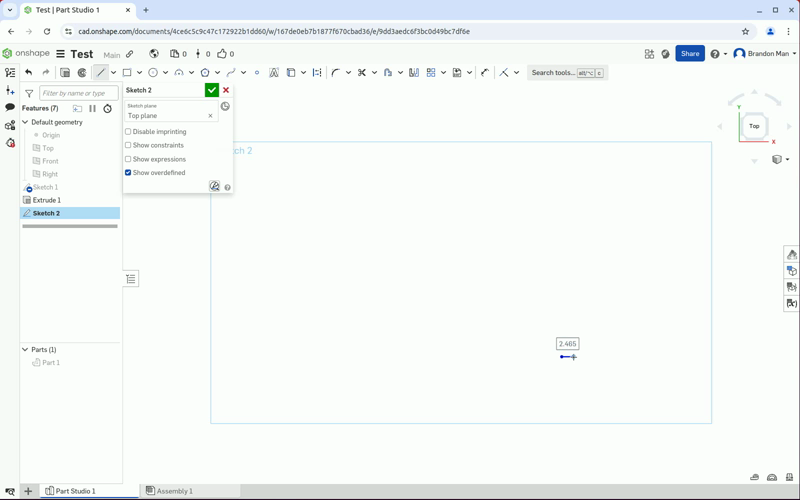
key_down(shift)
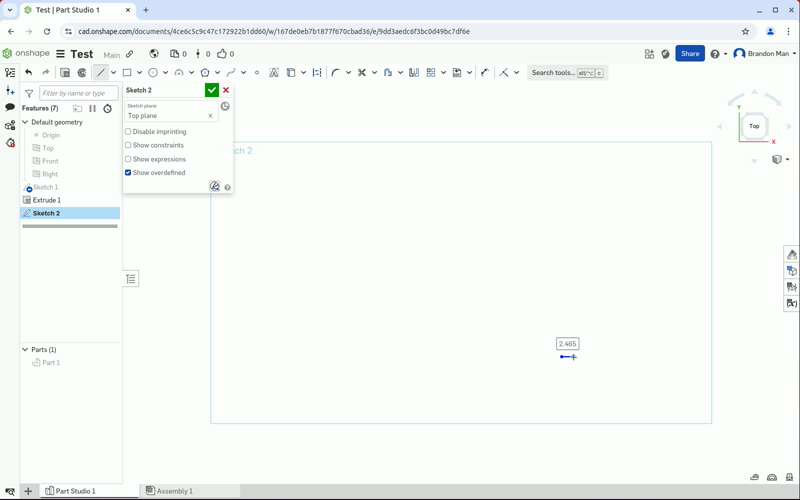
mouse_move(573, 209)
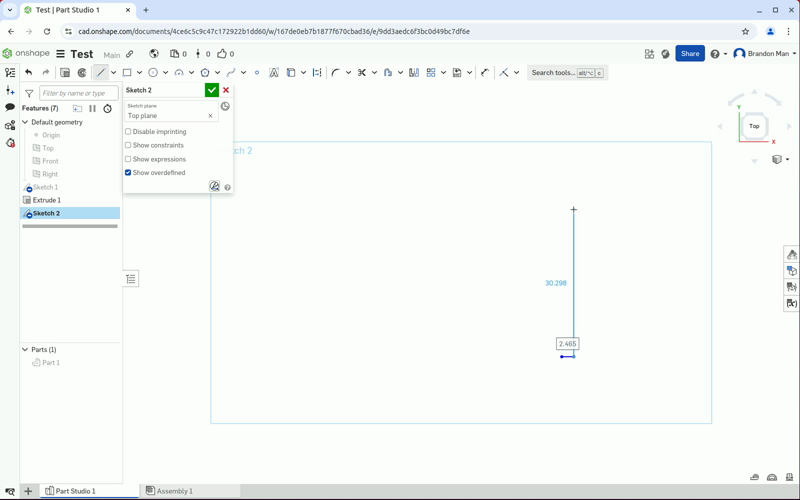
click(573, 209)
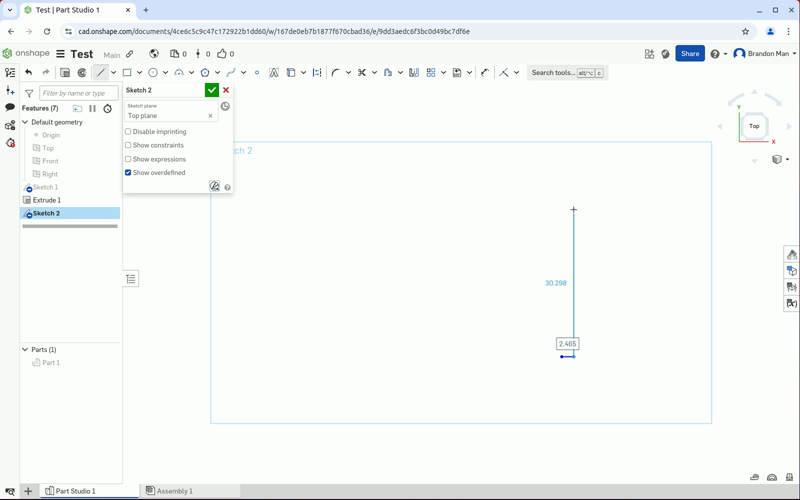
key_up(shift)
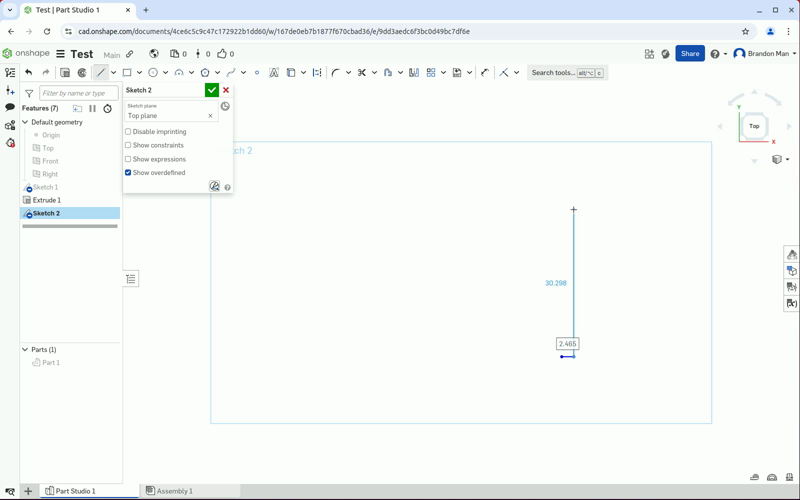
key_down(shift)
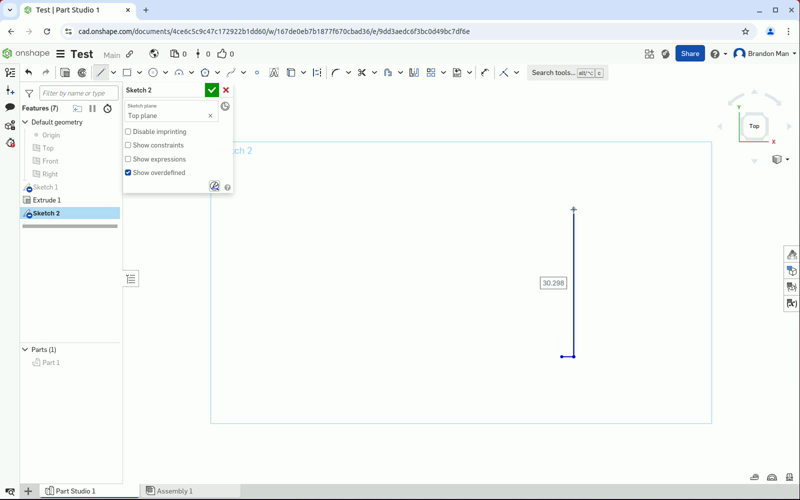
mouse_move(589, 209)
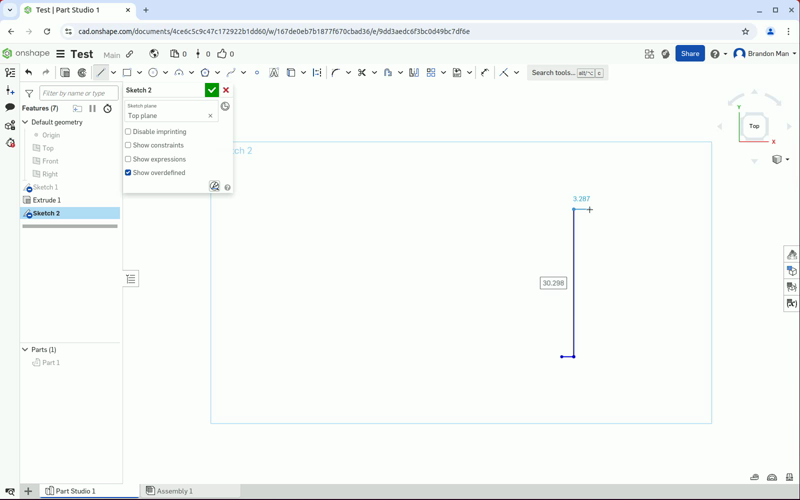
mouse_move(561, 209)
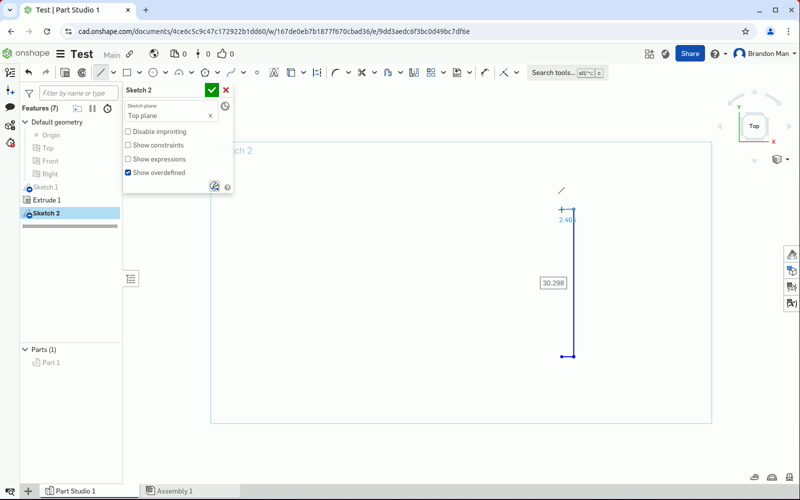
click(561, 209)
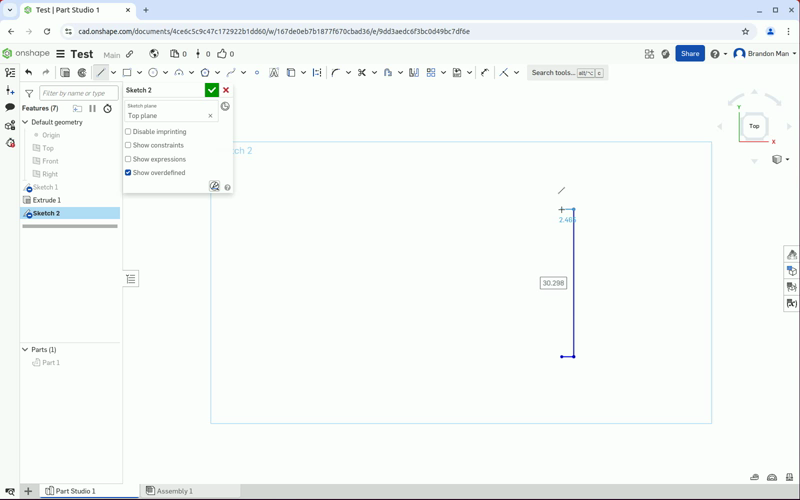
key_up(shift)
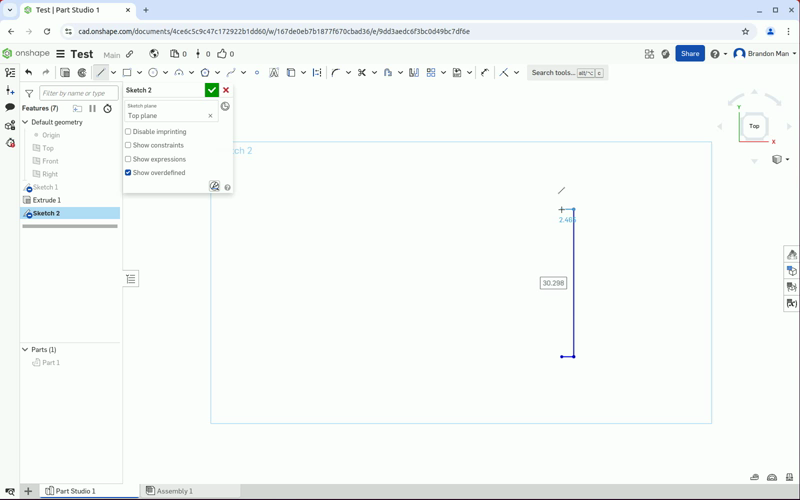
key_down(shift)
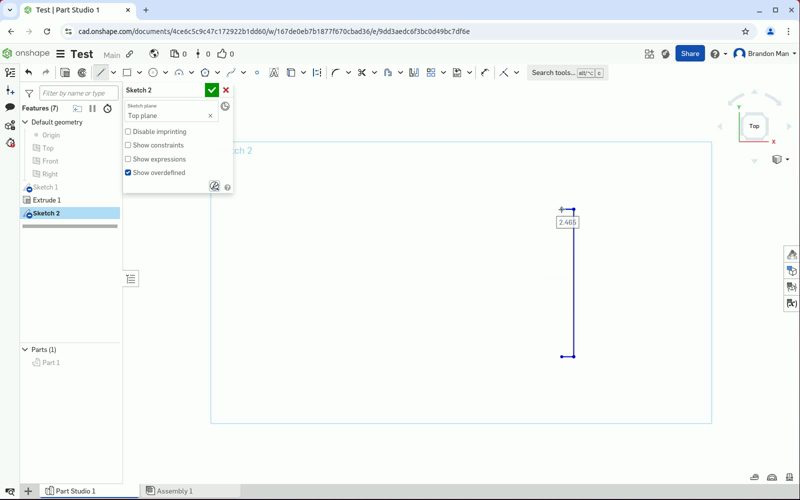
mouse_move(561, 356)
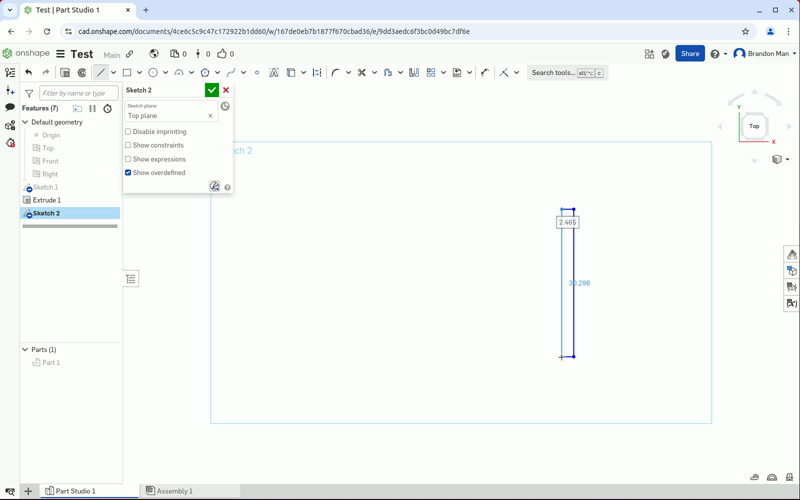
key_up(shift)
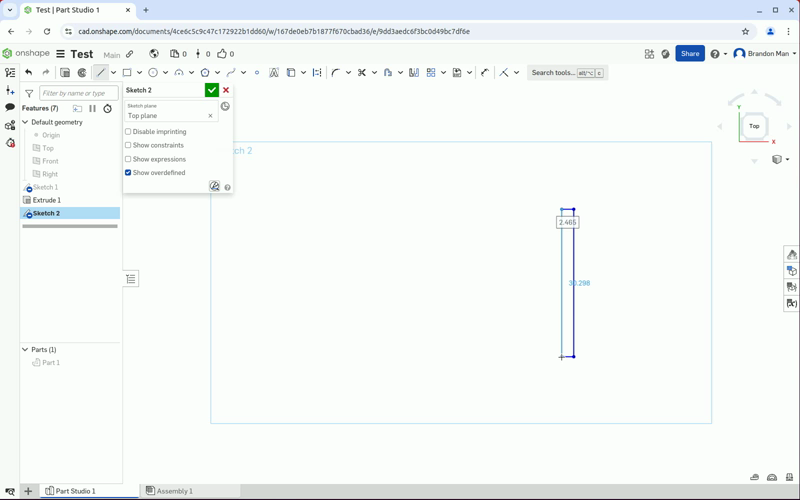
click(561, 356)
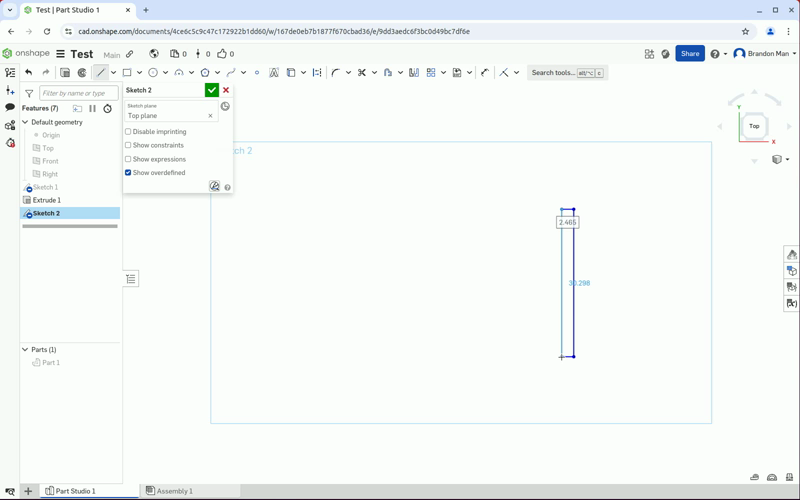
key(esc)
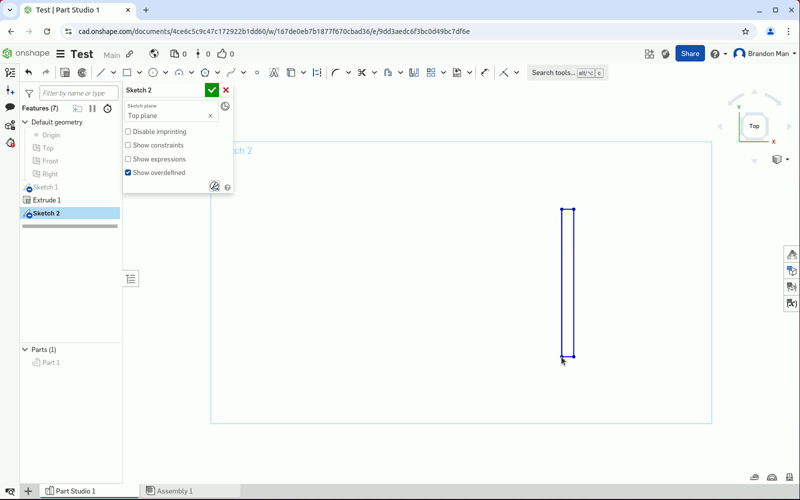
mouse_move(566, 331)
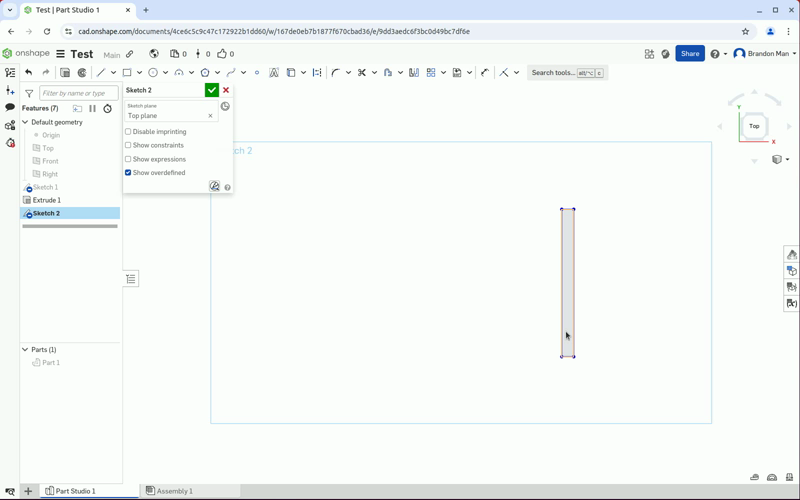
click(566, 331)
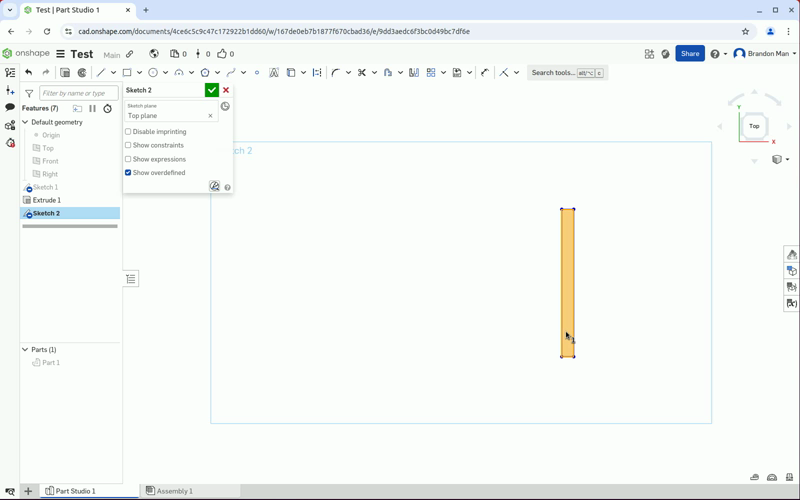
mouse_move(73, 352)
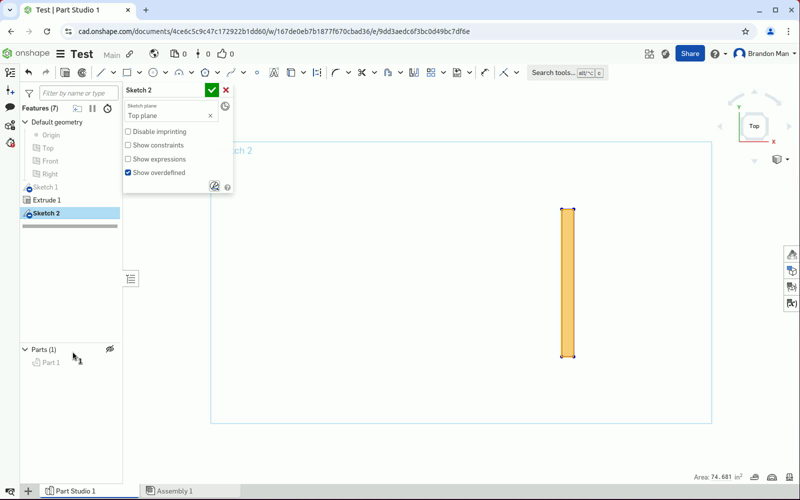
key(shift+y)
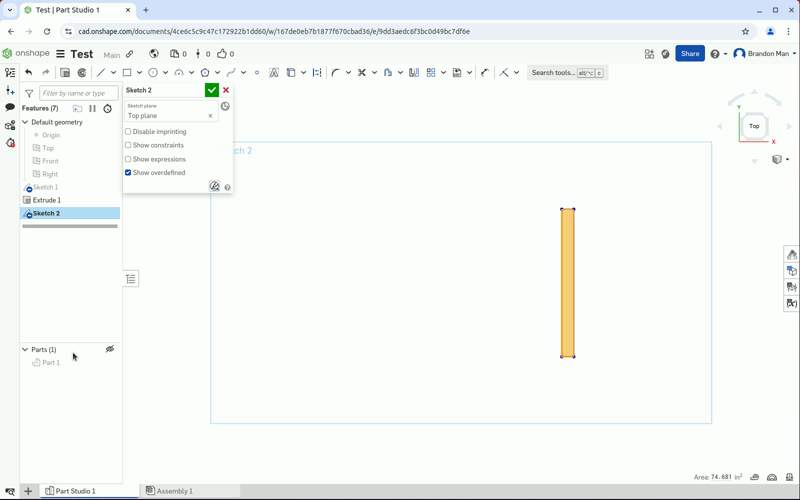
key(shift+e)
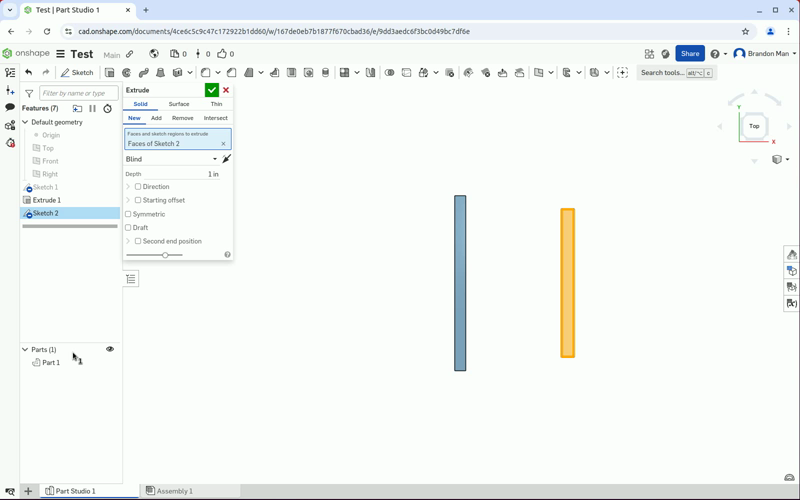
mouse_move(143, 106)
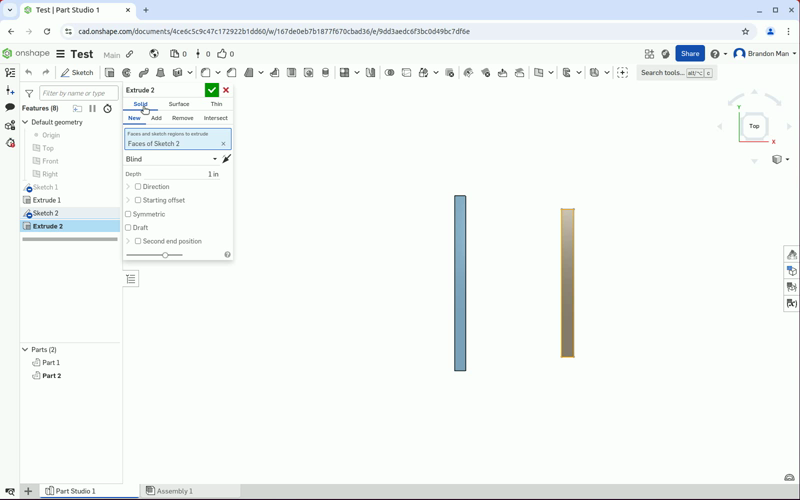
click(143, 106)
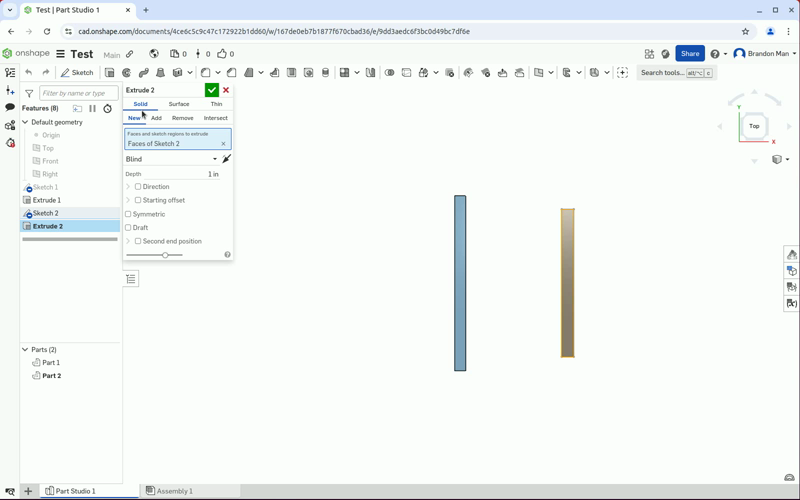
mouse_move(137, 120)
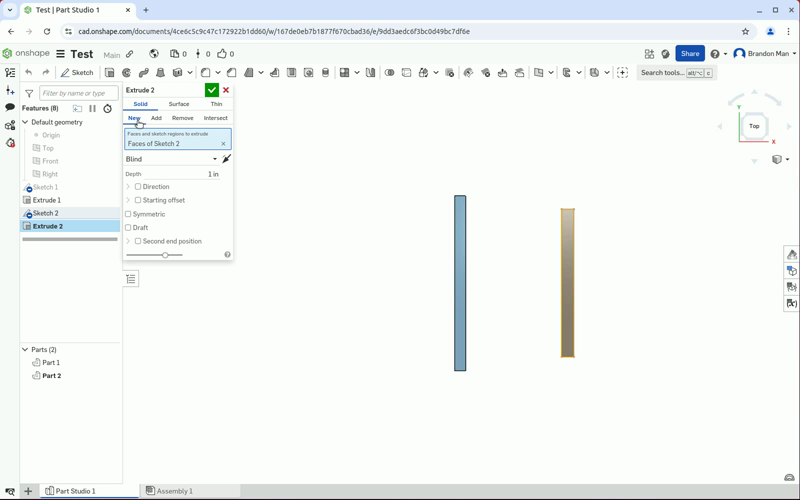
click(137, 120)
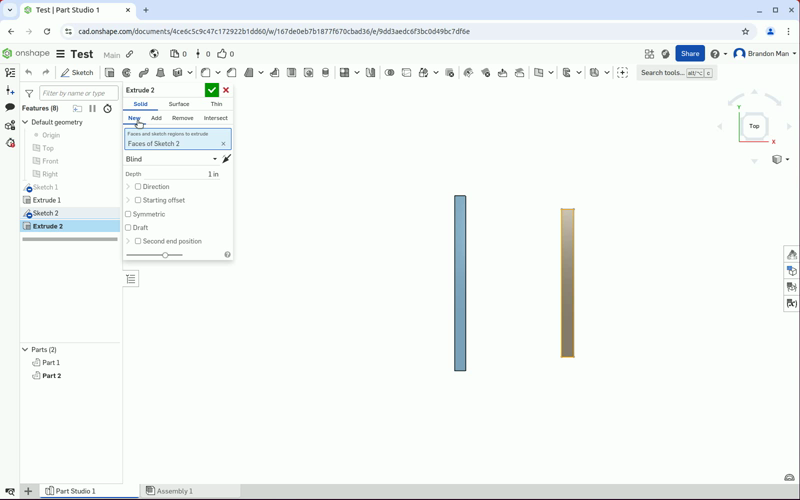
key(tab, 4)
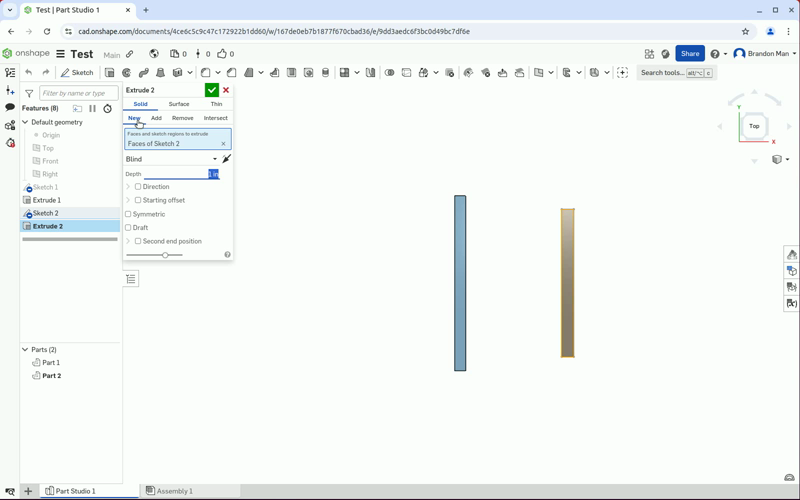
text(14.443)
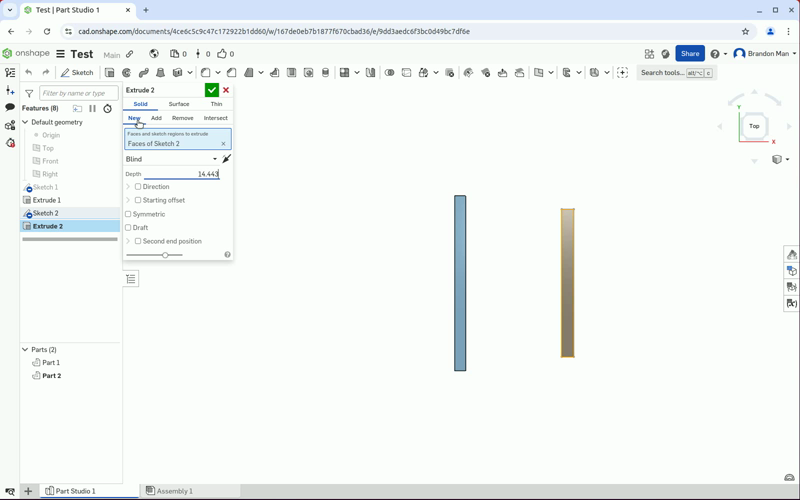
key(enter)
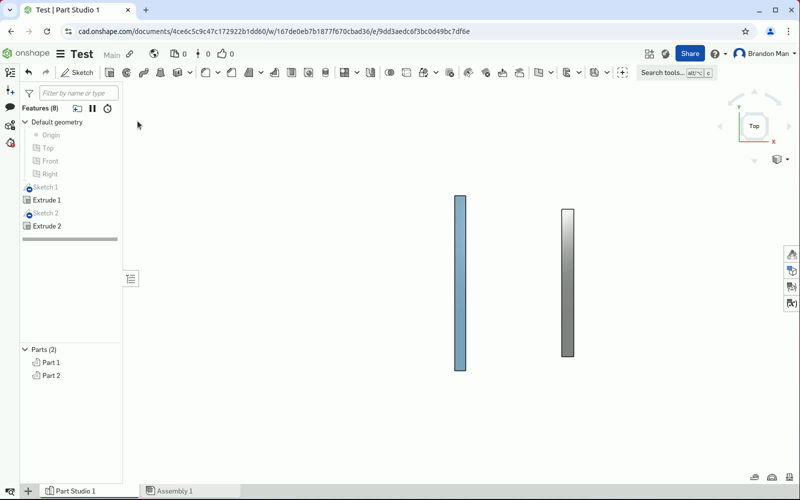
key(shift+h)
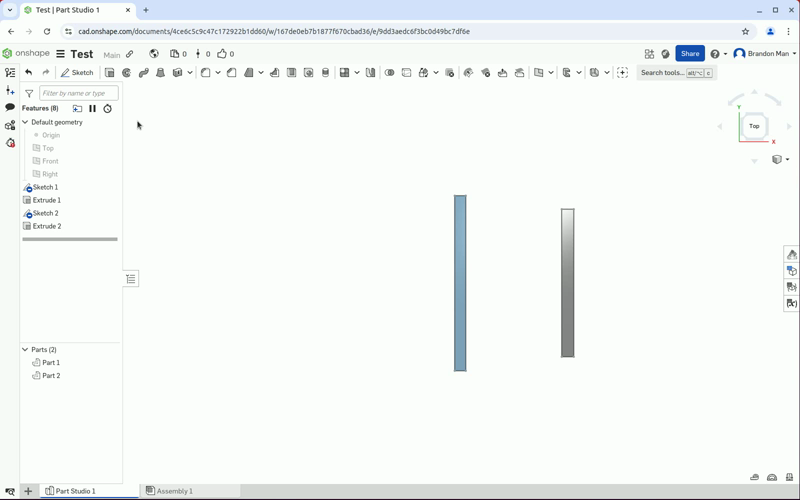
key(shift+h)
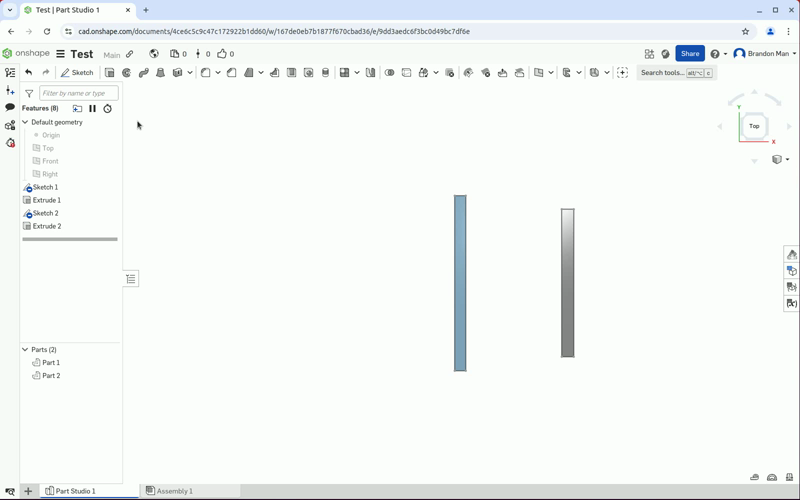
key(shift+7)
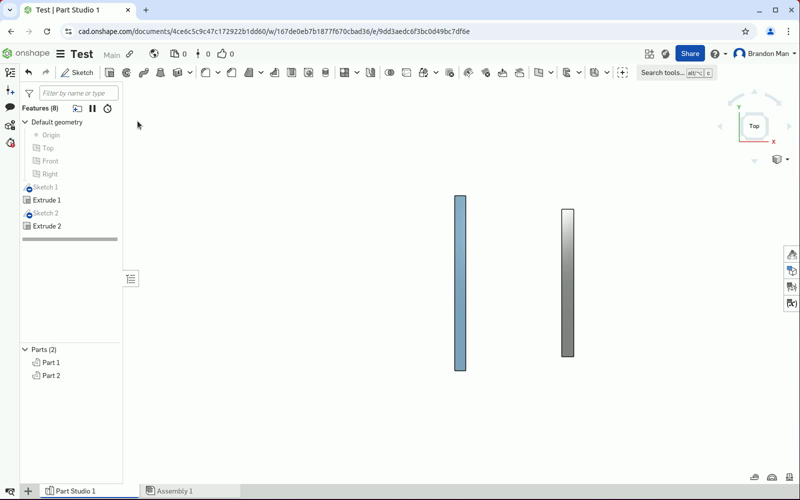
key(up, 3)
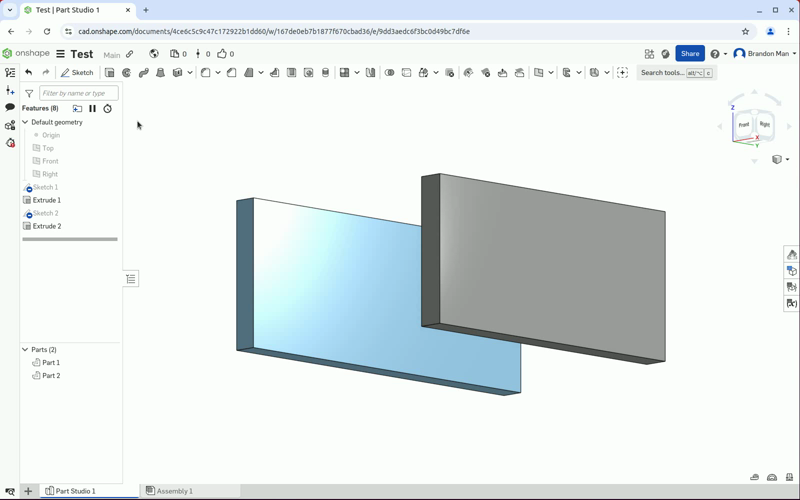
key(left, 3)
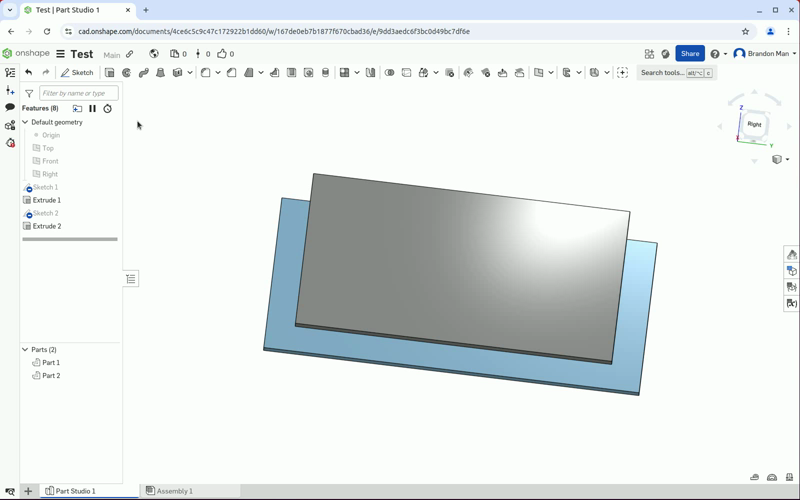
key(right, 3)
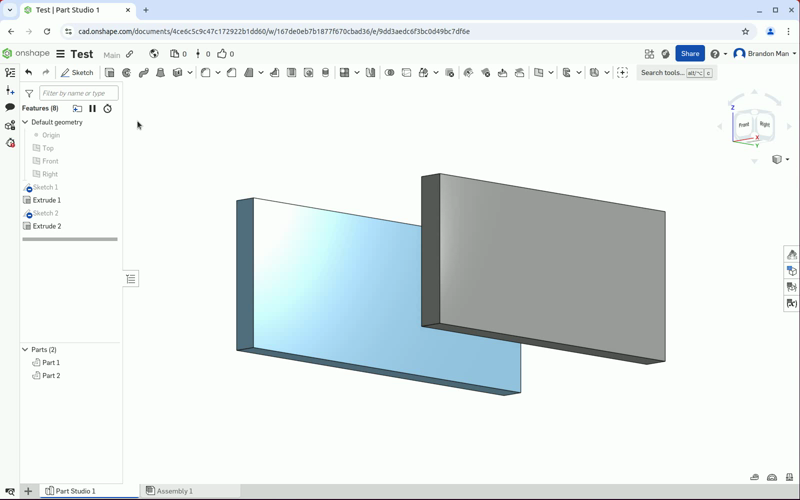
key(down, 3)
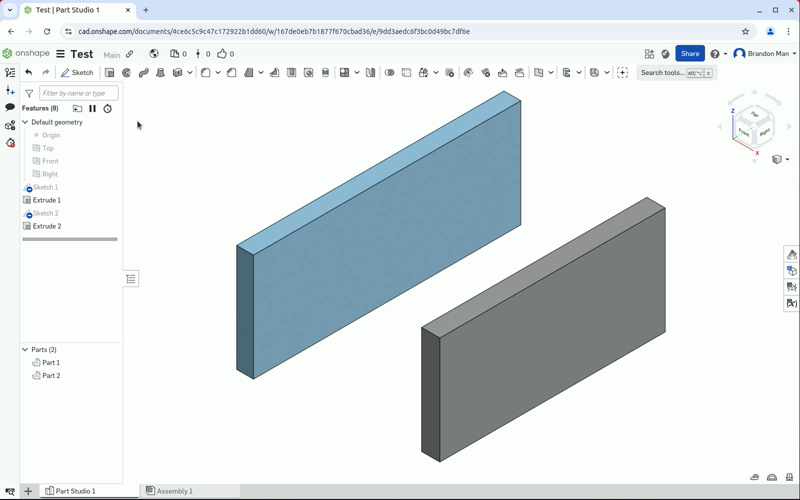
mouse_move(73, 189)
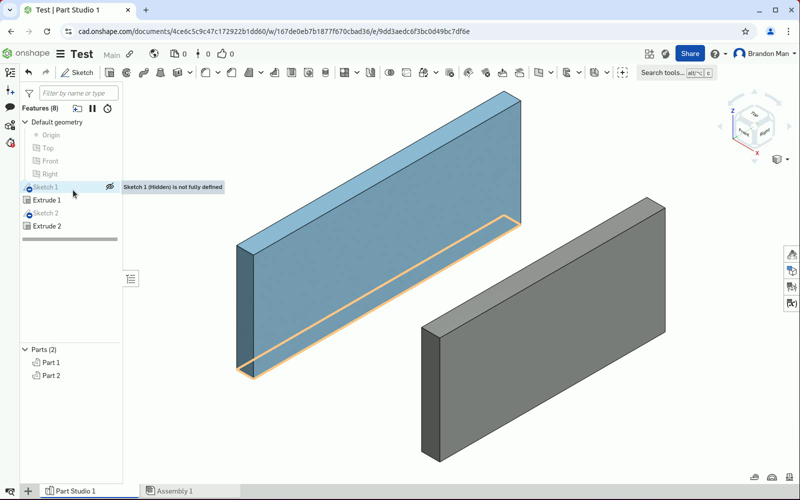
click(73, 189)